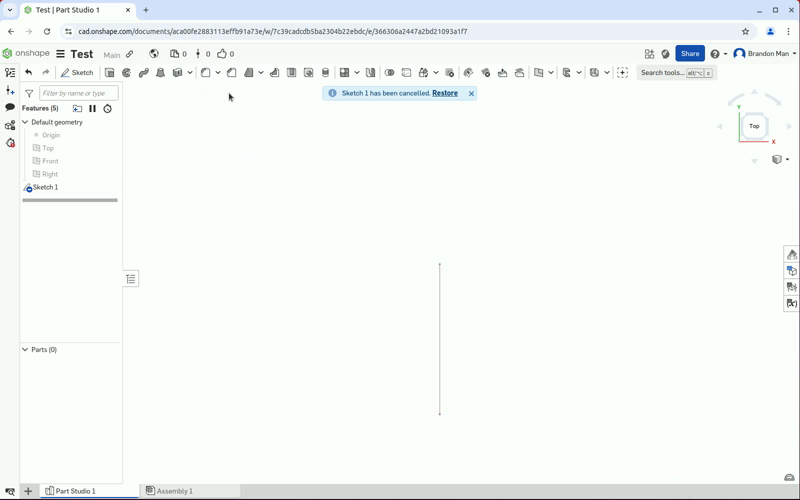
key(shift+h)
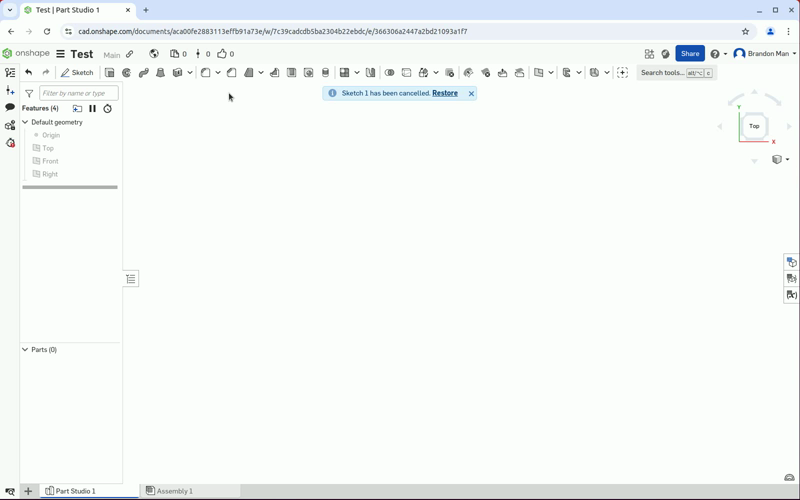
mouse_move(73, 352)
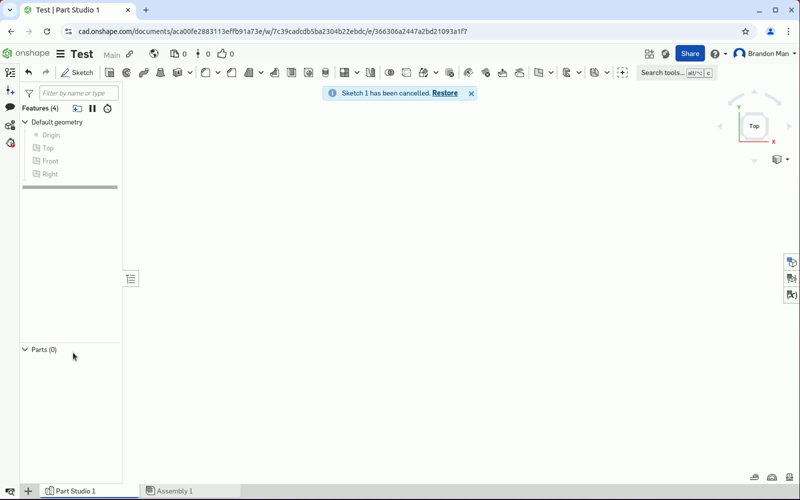
key(y)
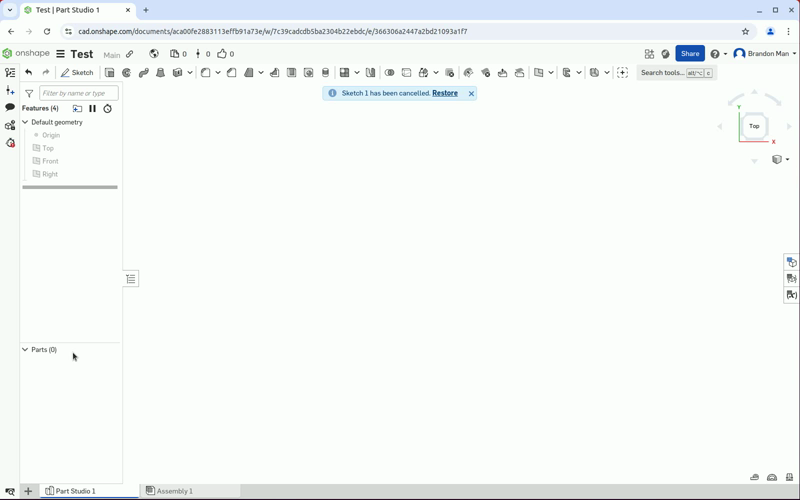
key(shift+p)
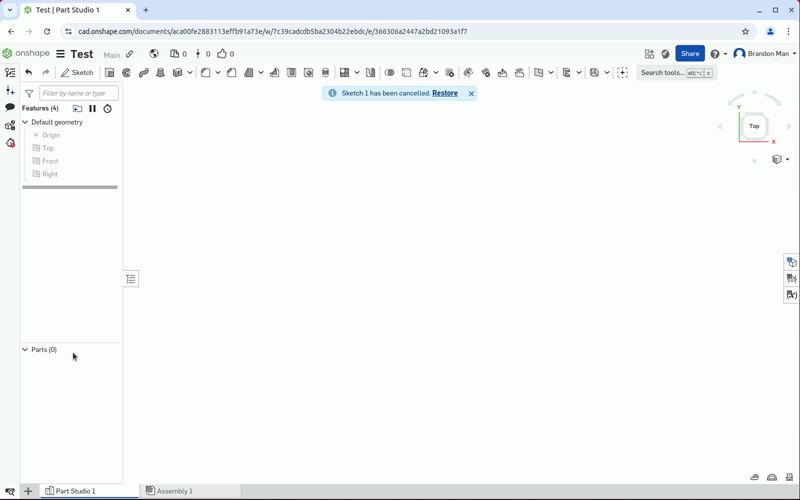
key(space)
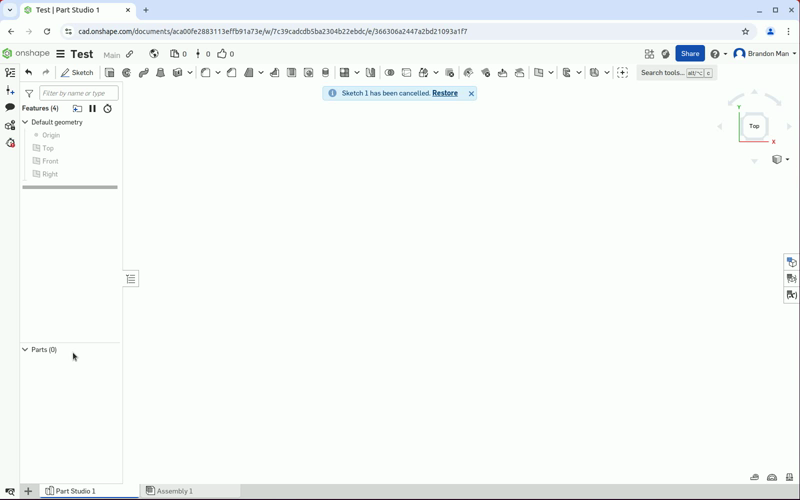
key_down(shift)
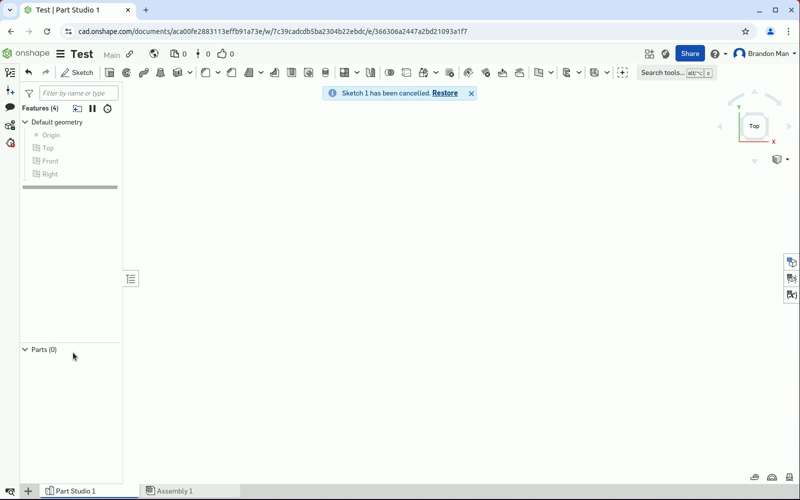
key(up)
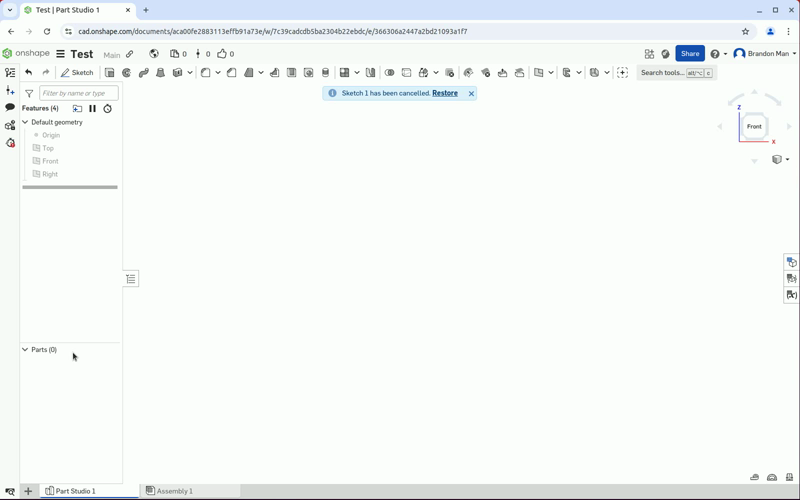
key_up(shift)
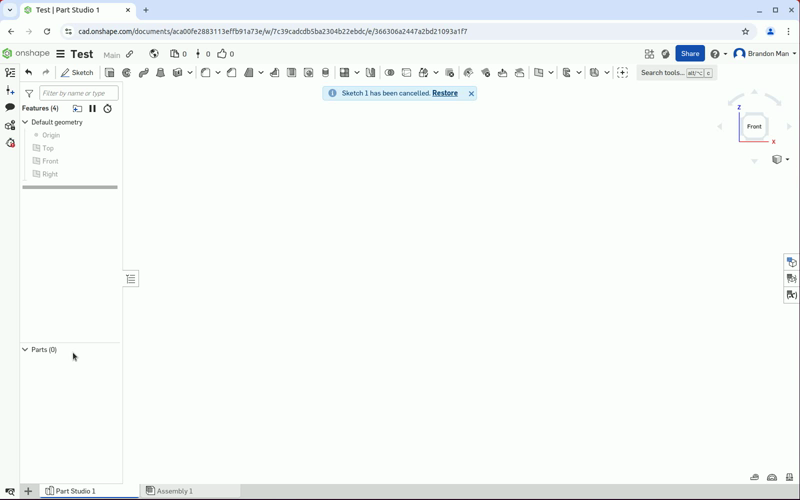
mouse_move(73, 352)
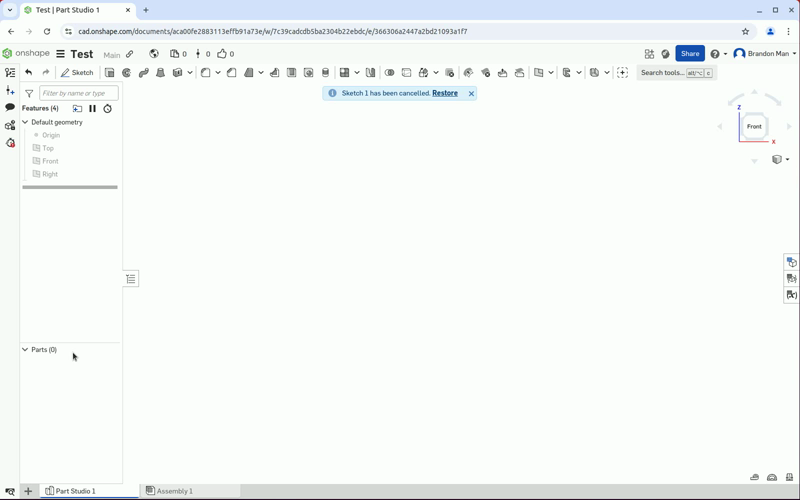
key(shift+y)
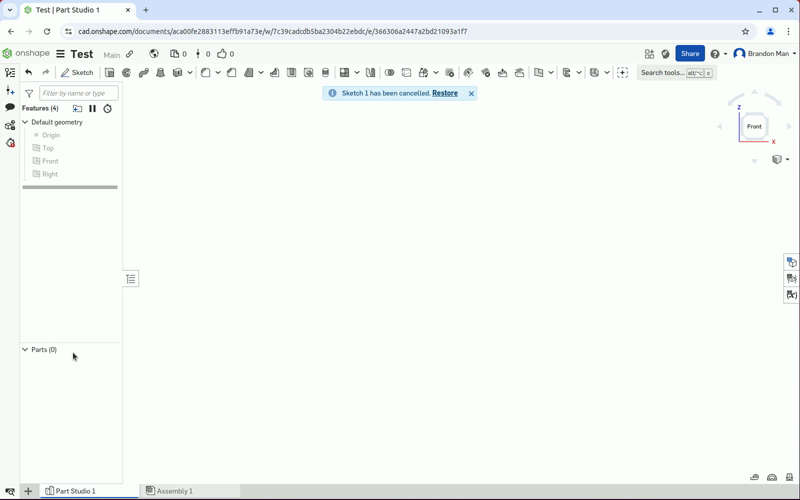
key(shift+s)
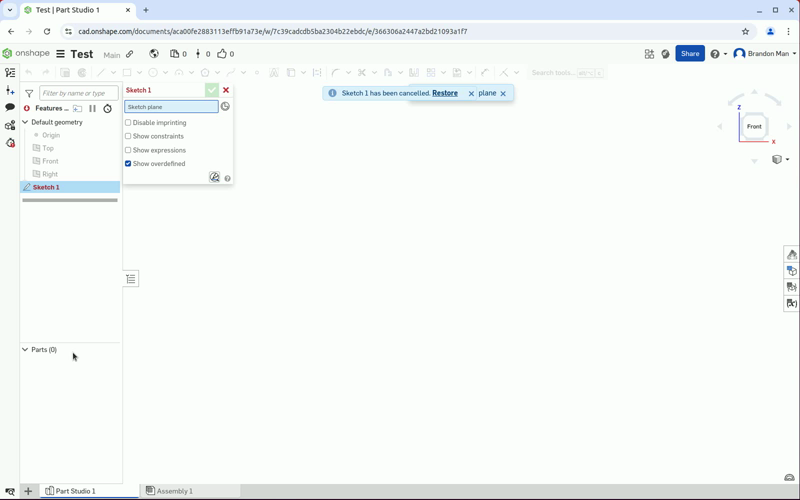
mouse_move(73, 163)
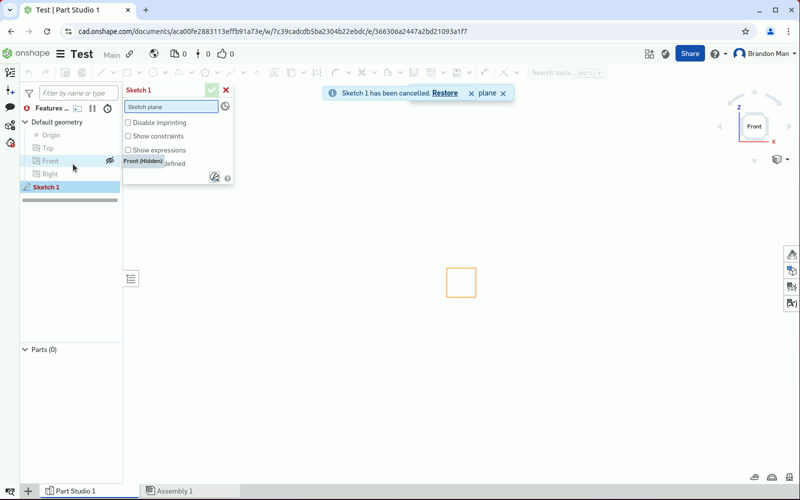
click(73, 163)
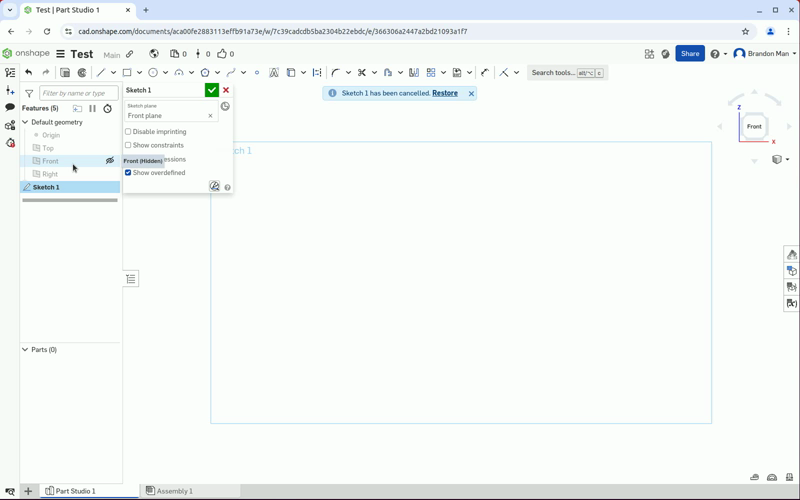
mouse_move(73, 352)
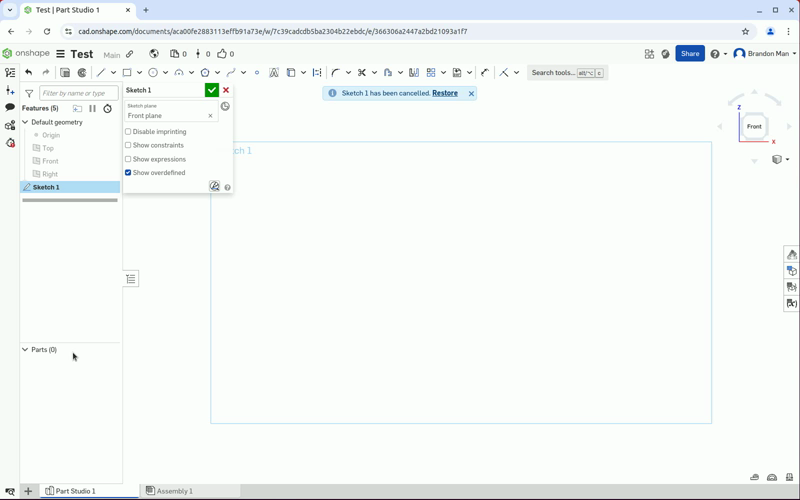
key(y)
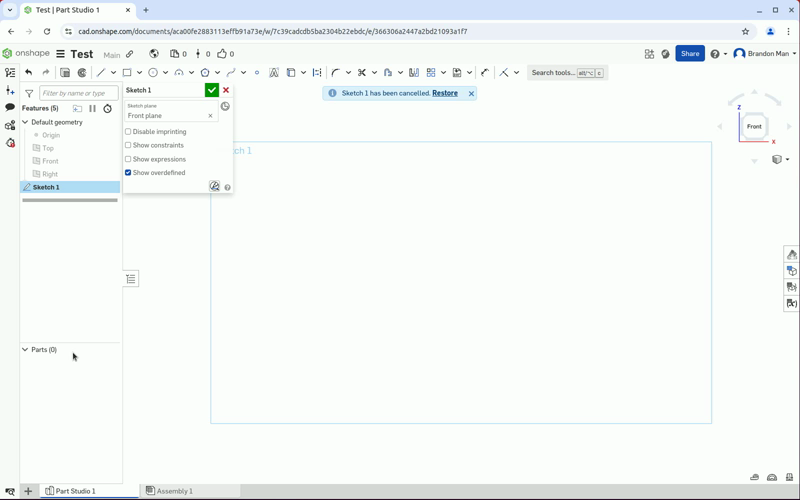
key(l)
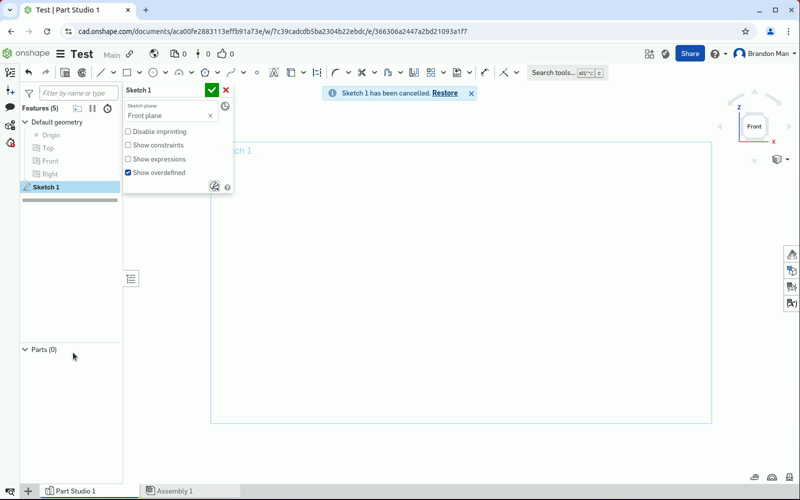
key_down(shift)
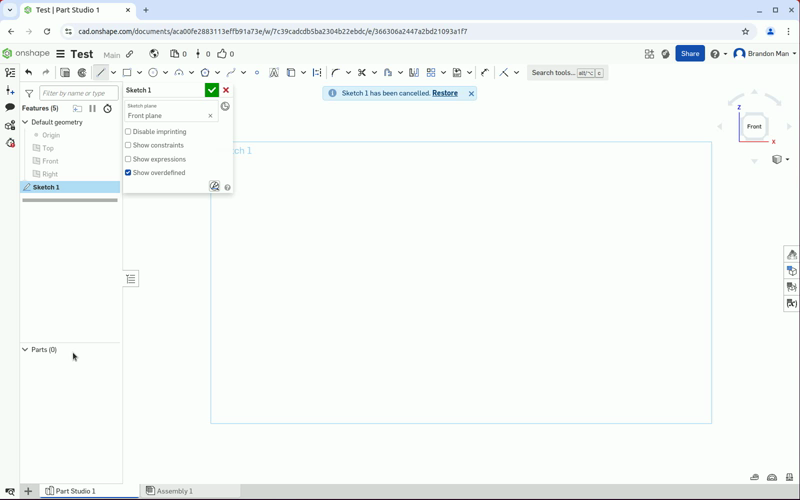
mouse_move(383, 330)
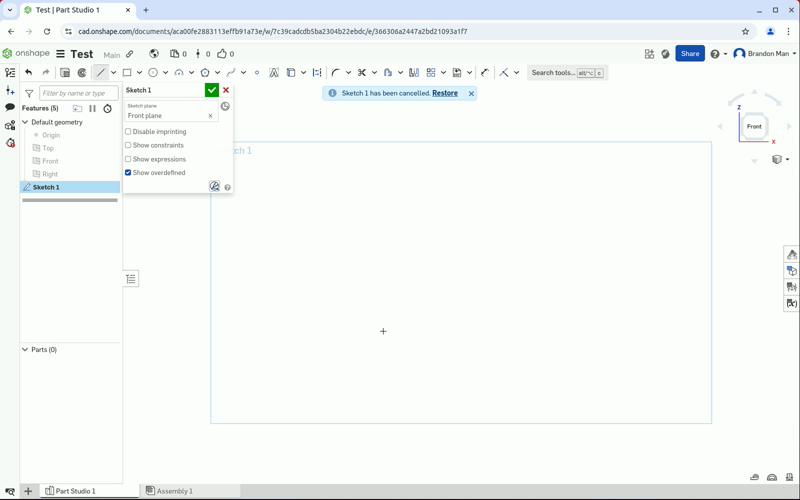
click(383, 330)
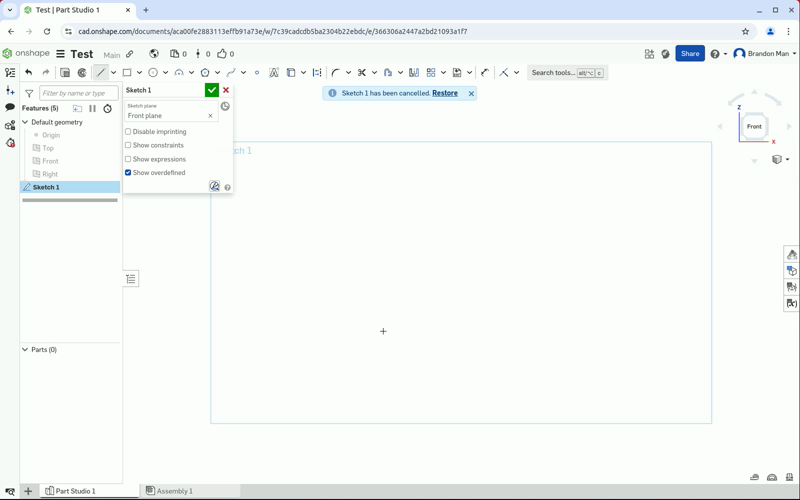
key_up(shift)
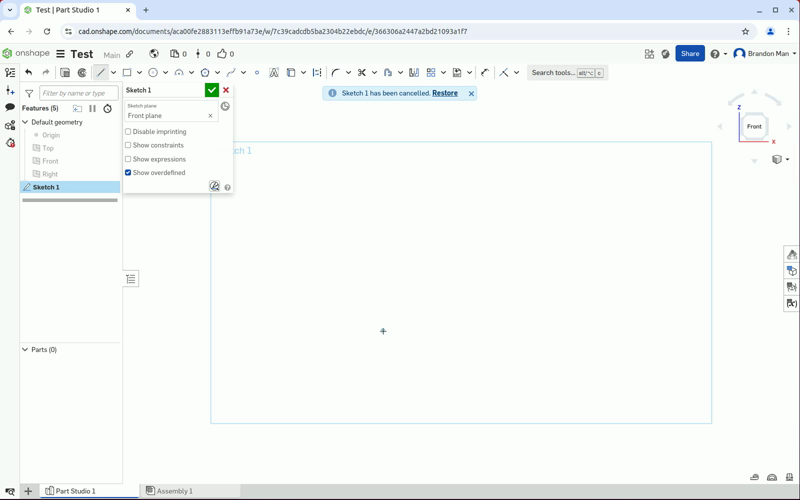
key_down(shift)
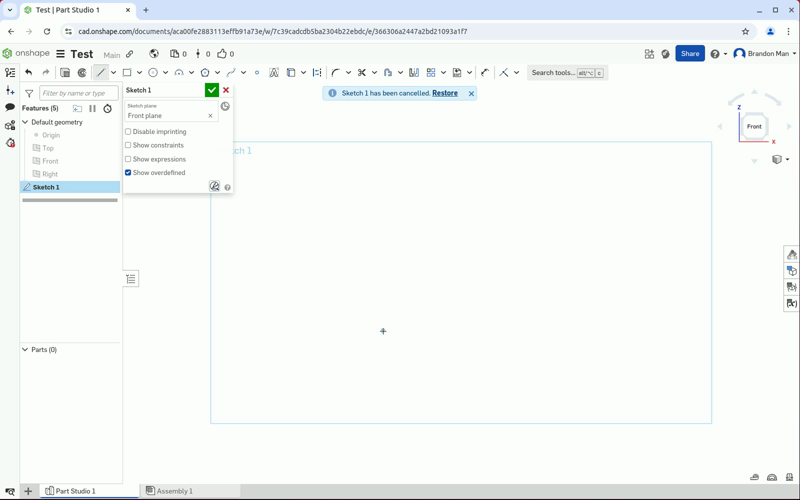
mouse_move(537, 330)
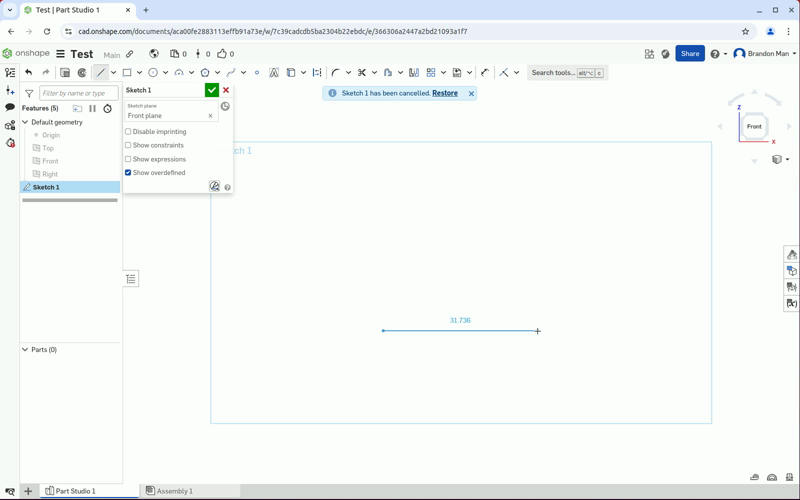
click(537, 330)
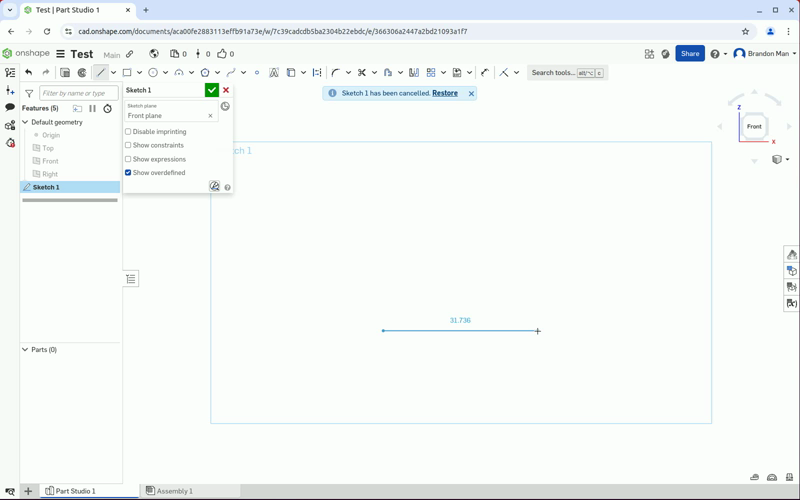
key_up(shift)
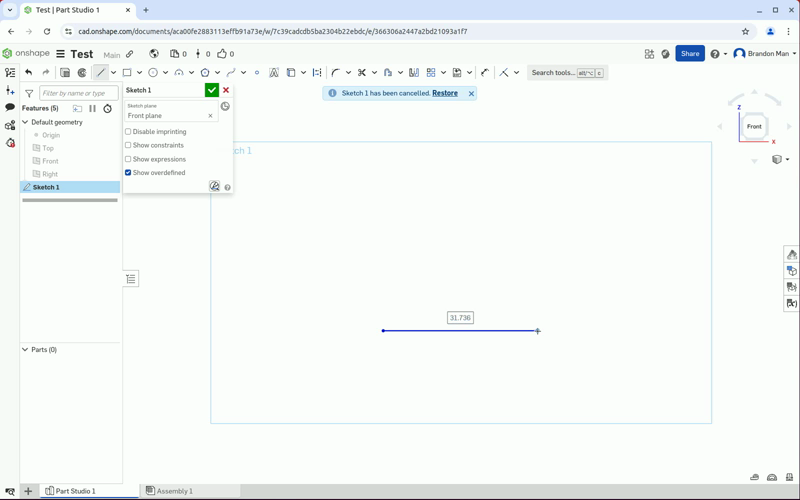
key_down(shift)
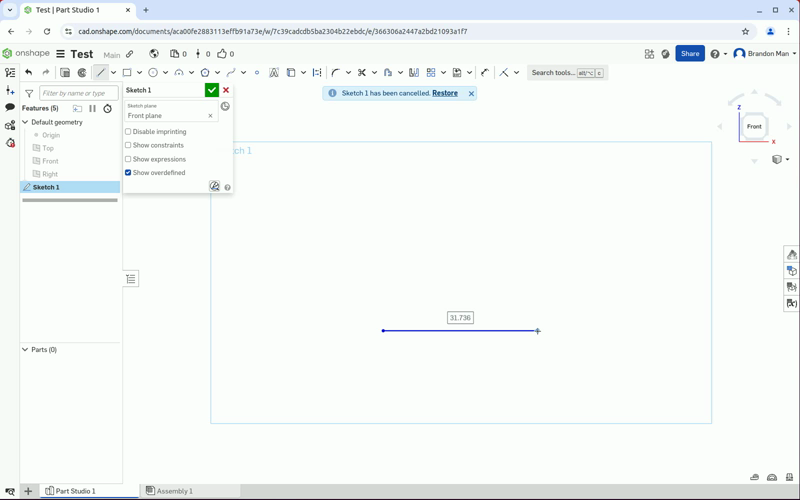
mouse_move(537, 235)
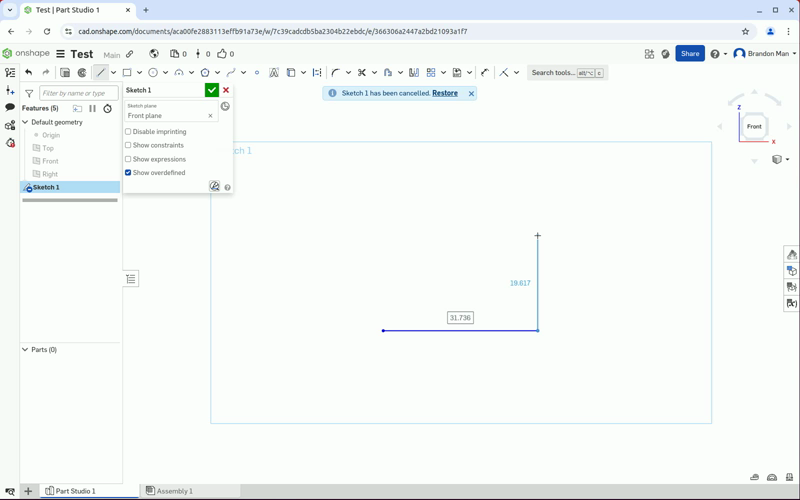
click(537, 235)
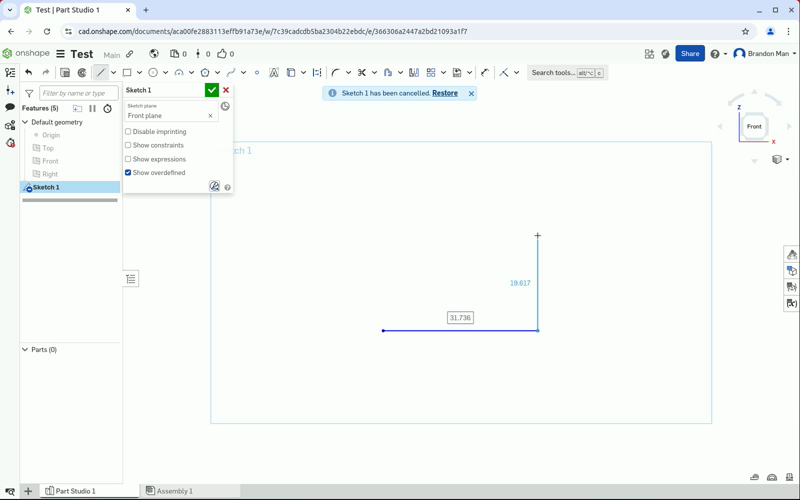
key_up(shift)
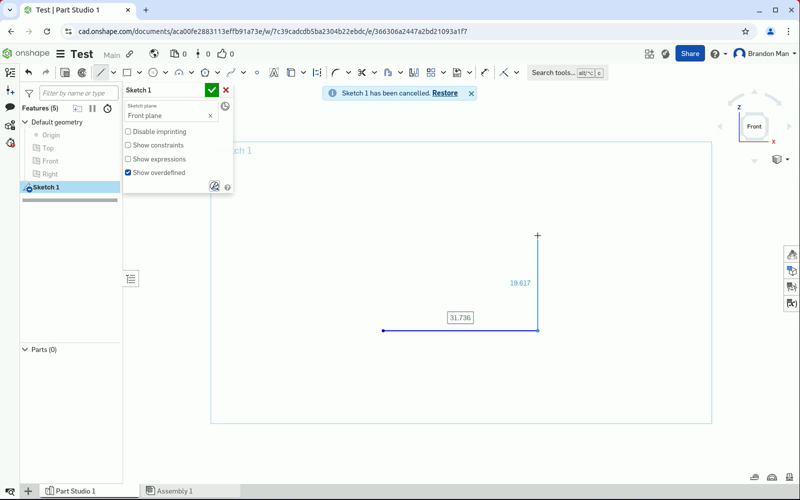
key_down(shift)
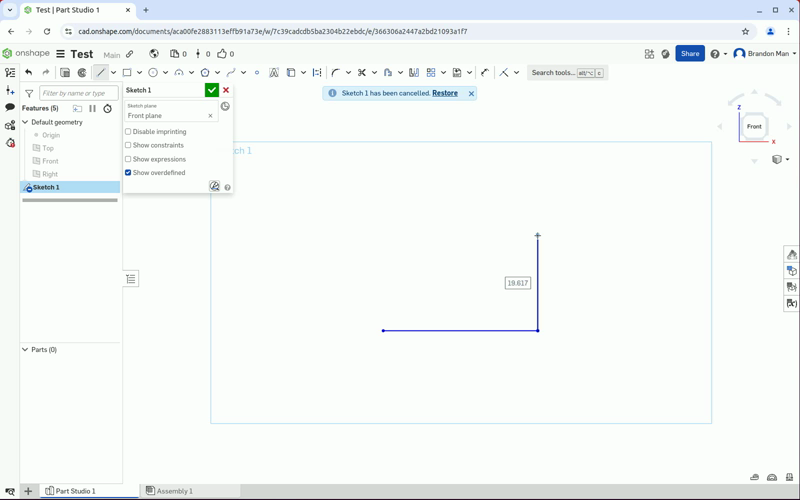
mouse_move(567, 235)
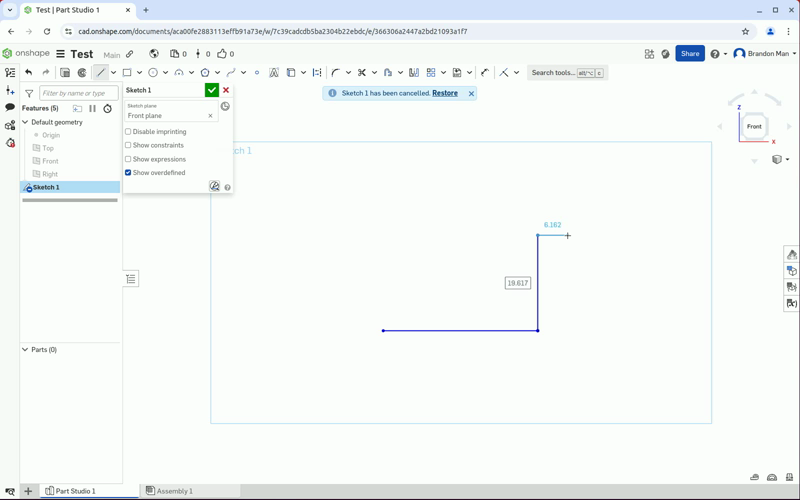
mouse_move(508, 235)
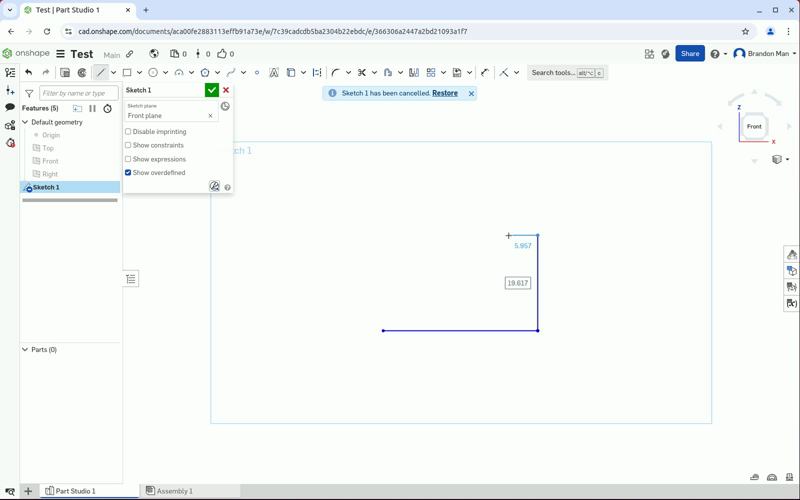
click(508, 235)
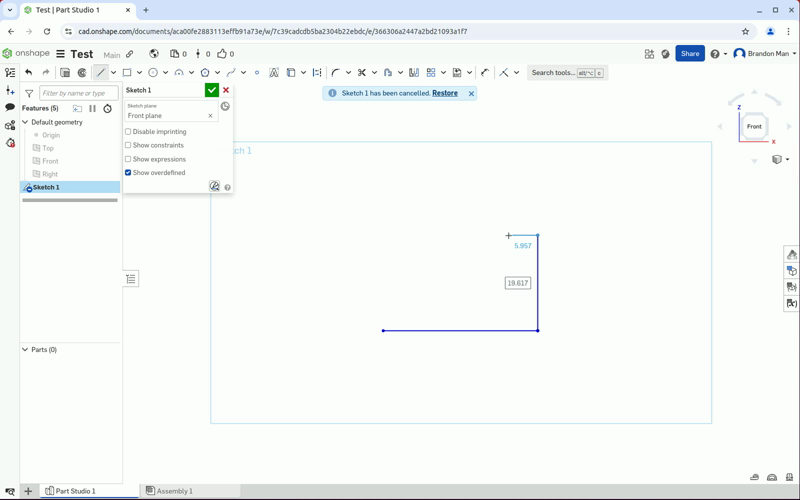
key_up(shift)
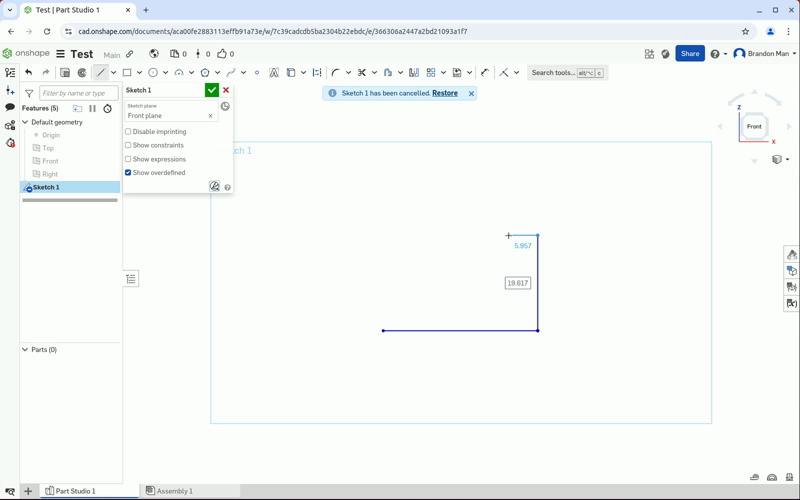
key_down(shift)
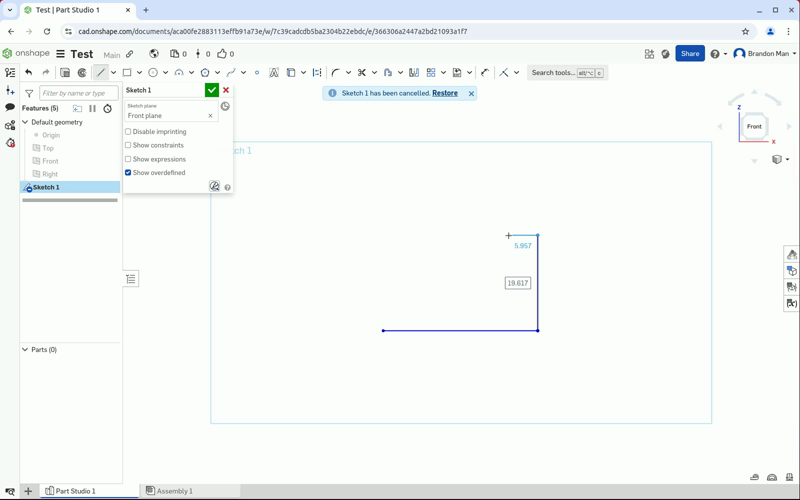
mouse_move(508, 298)
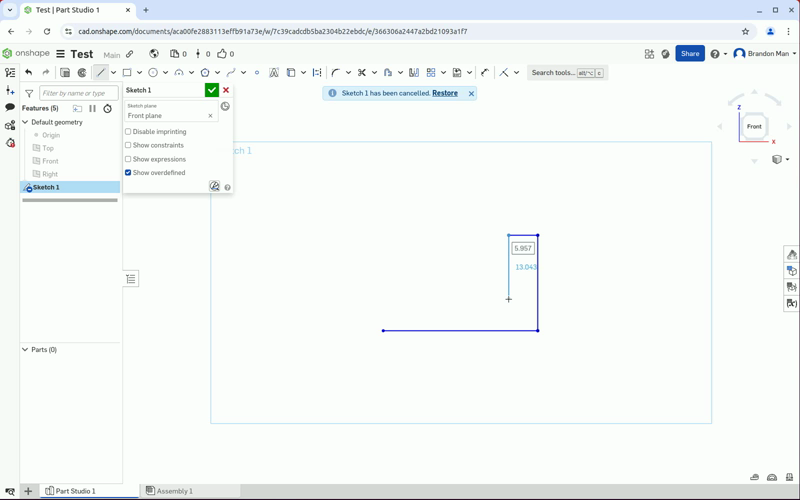
click(508, 298)
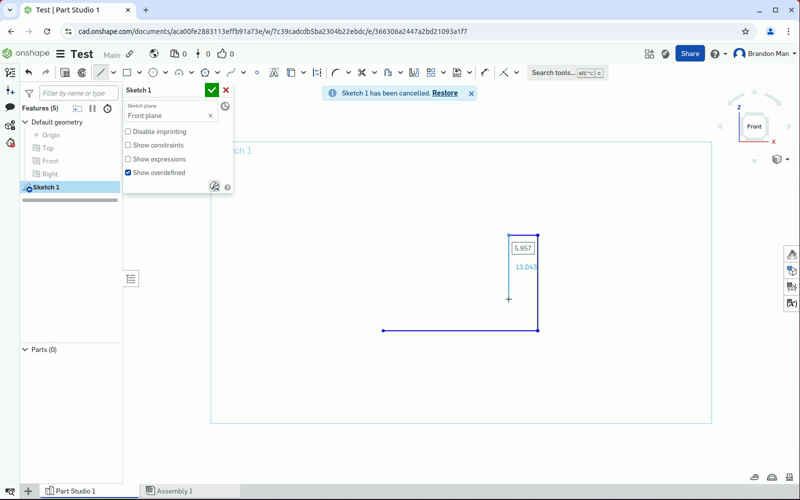
key_up(shift)
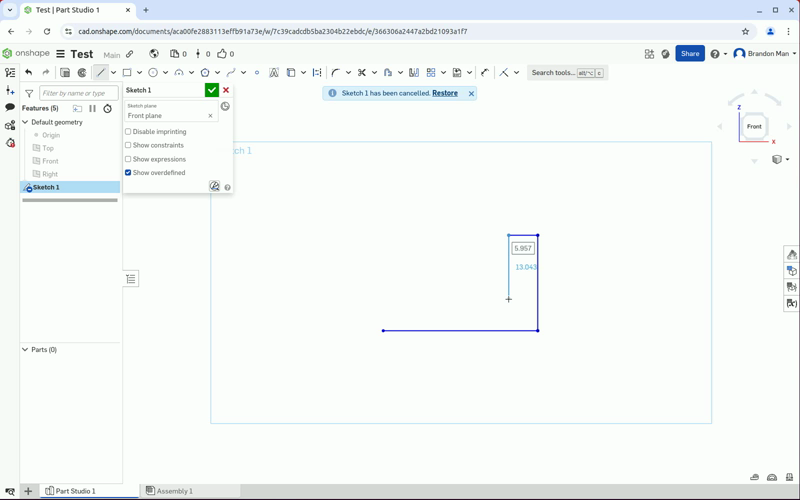
key_down(shift)
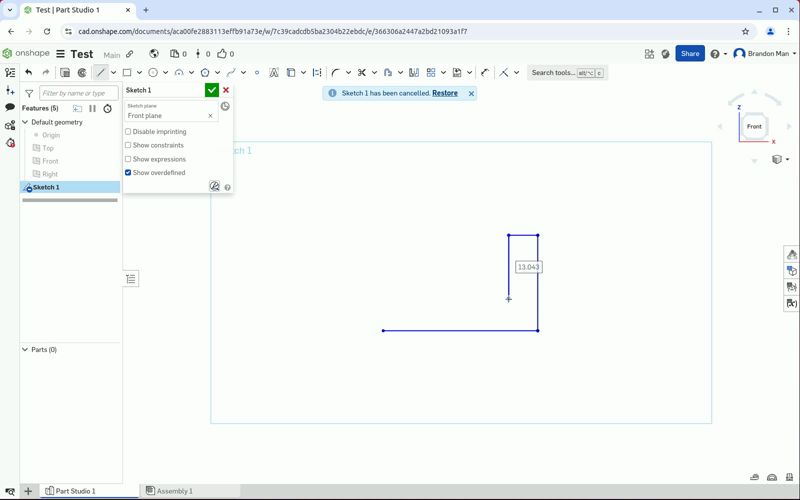
mouse_move(412, 298)
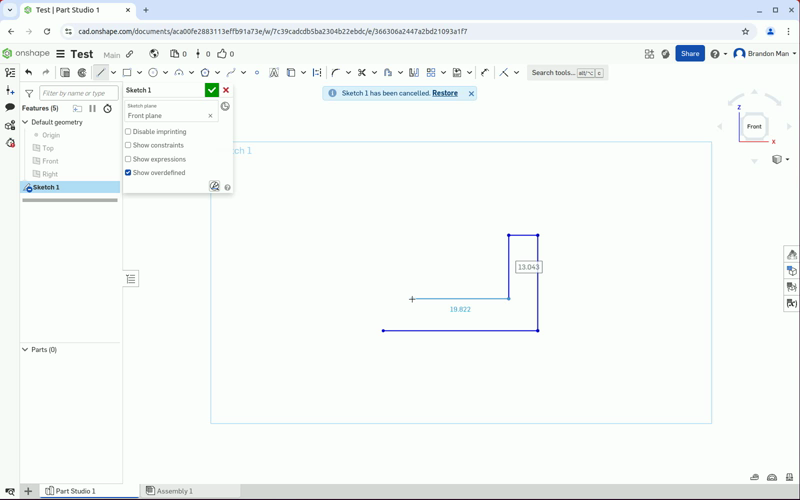
click(412, 298)
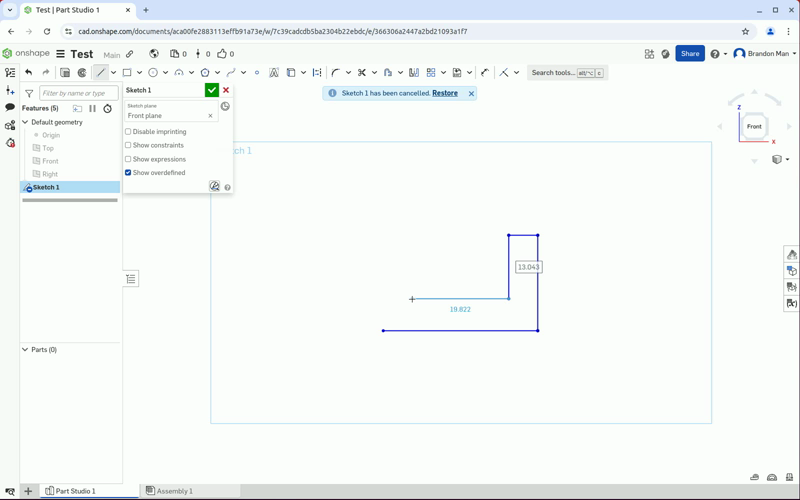
key_up(shift)
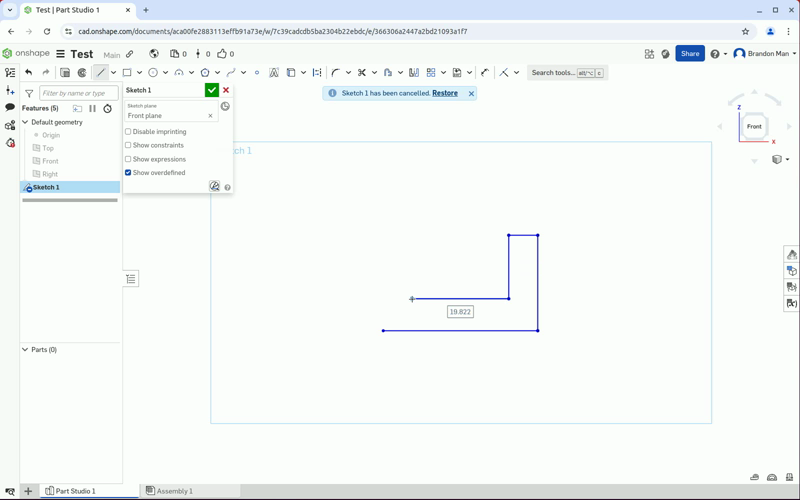
key_down(shift)
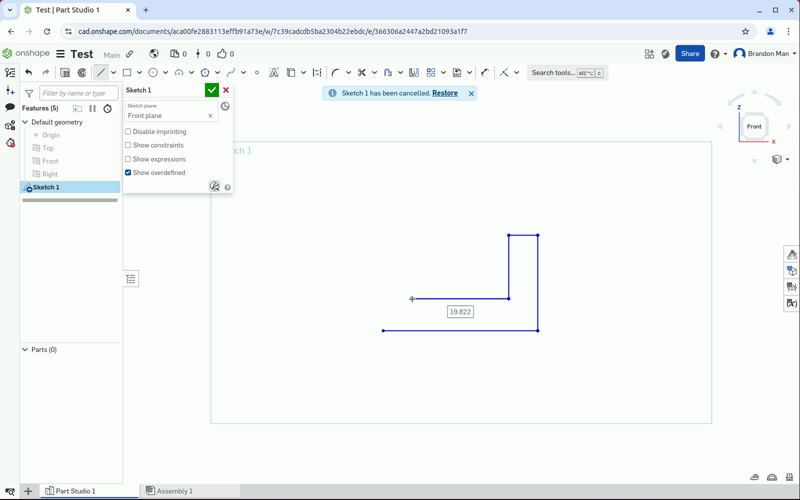
mouse_move(412, 235)
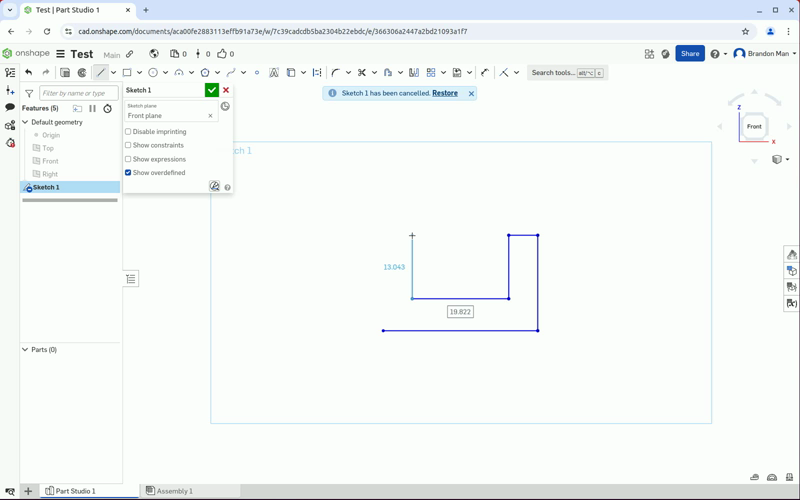
click(412, 235)
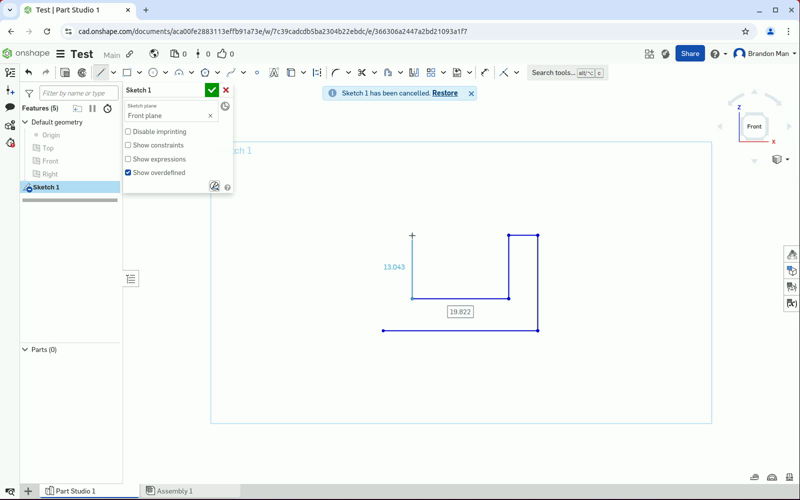
key_up(shift)
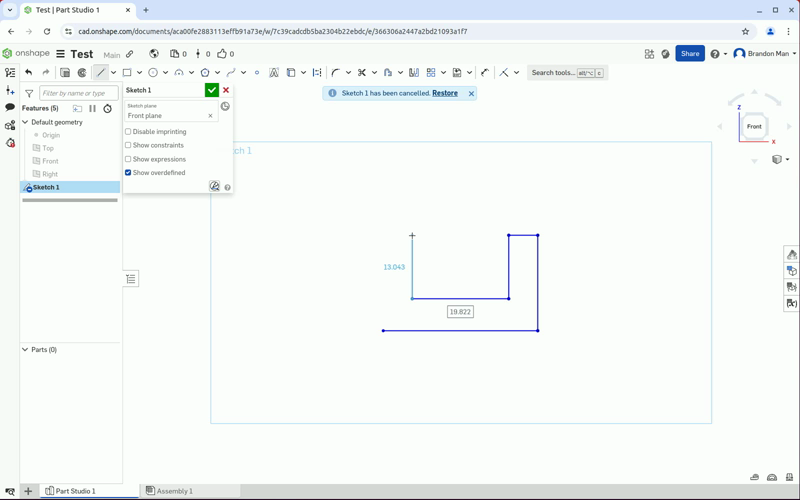
key_down(shift)
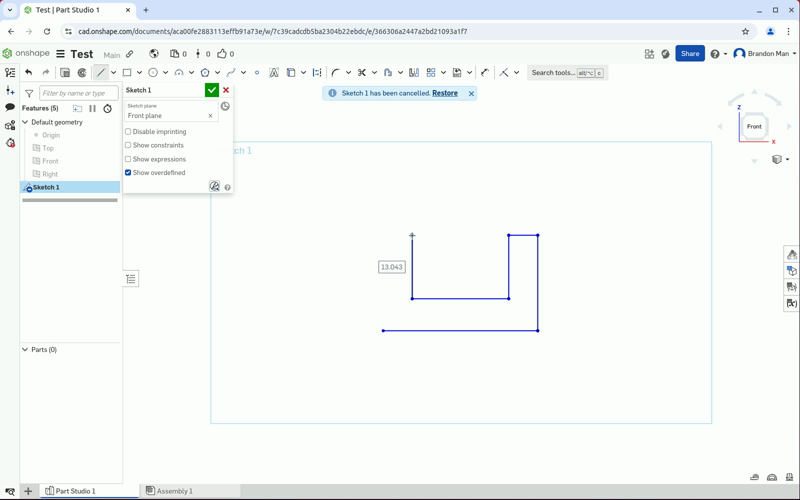
mouse_move(442, 235)
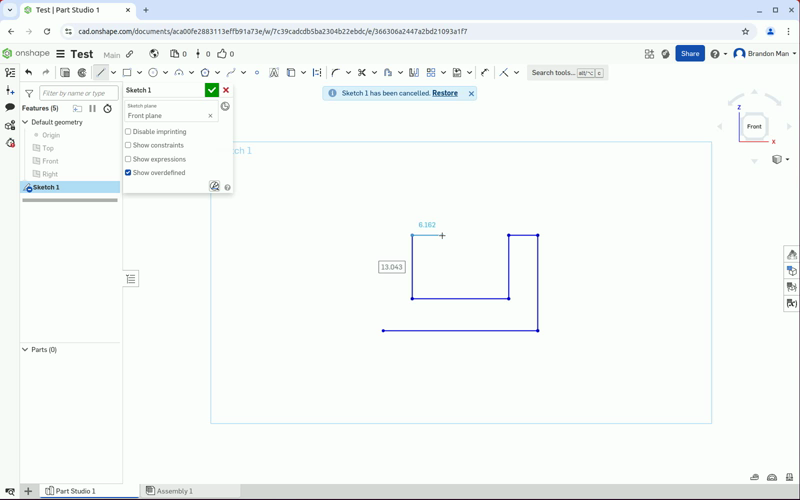
mouse_move(383, 235)
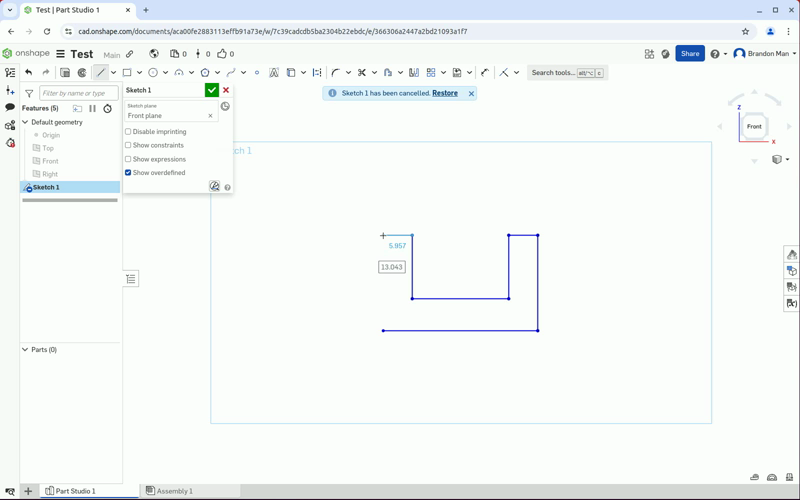
click(383, 235)
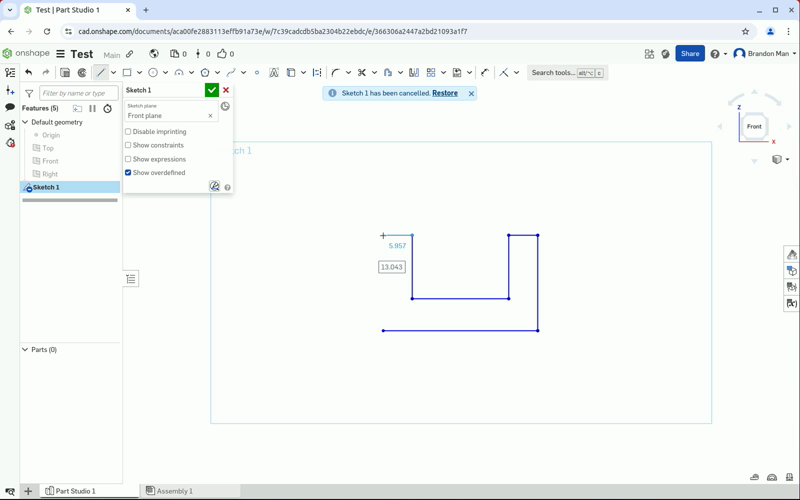
key_up(shift)
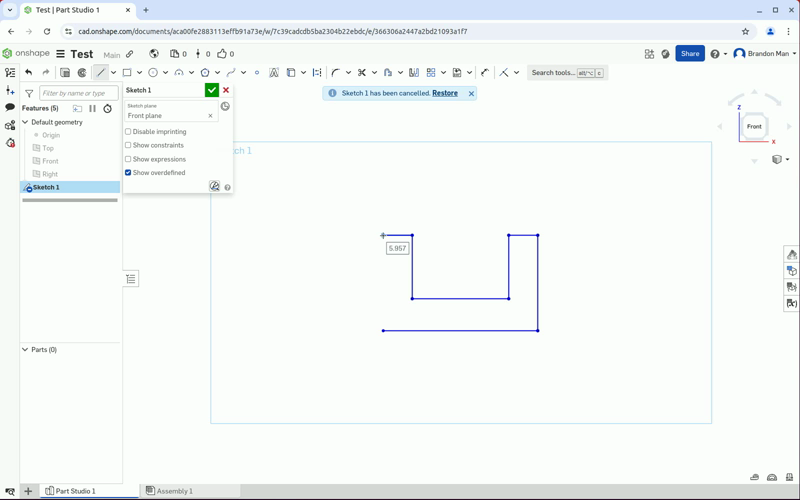
key_down(shift)
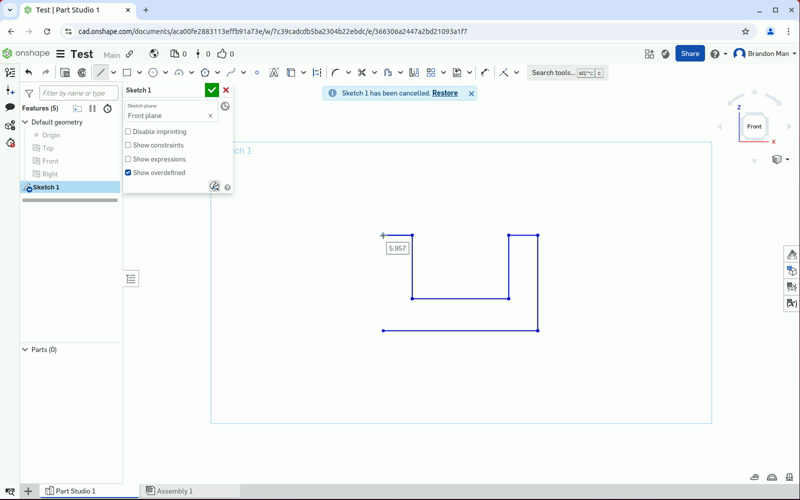
mouse_move(383, 330)
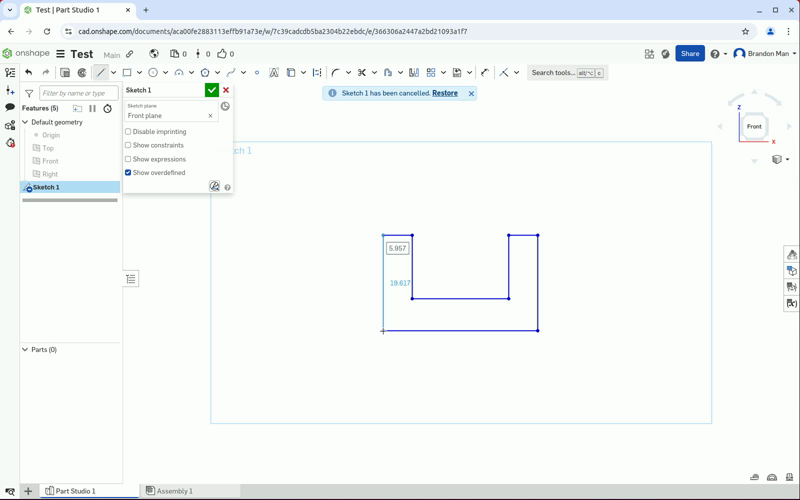
key_up(shift)
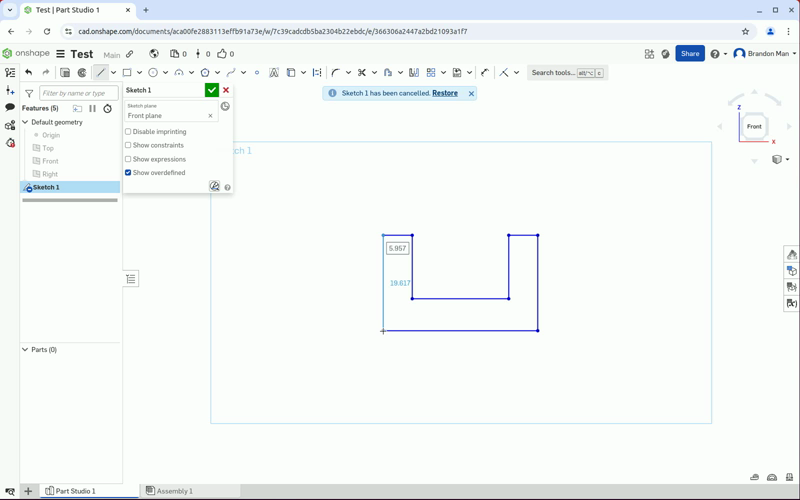
click(383, 330)
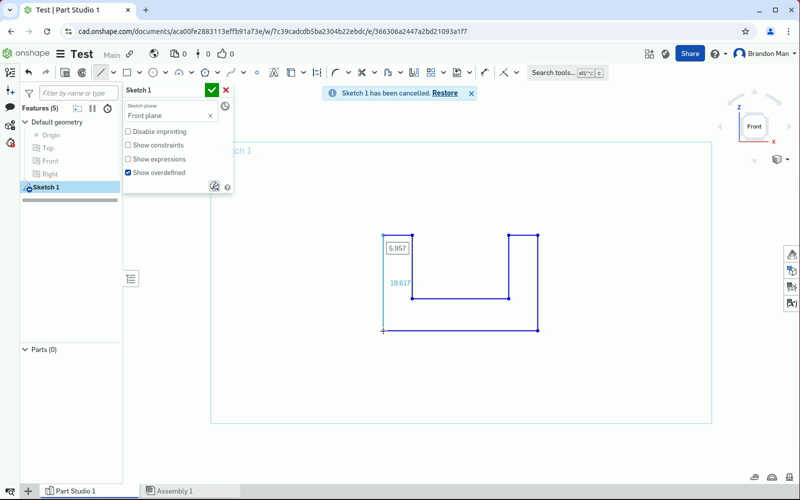
key(esc)
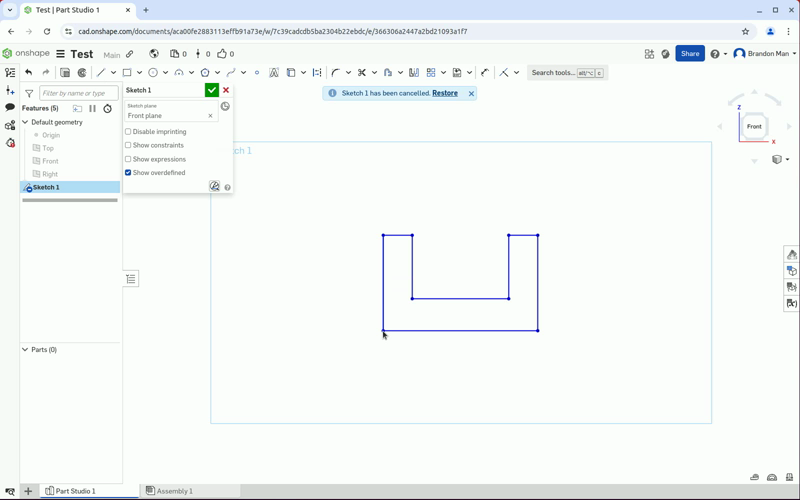
mouse_move(439, 306)
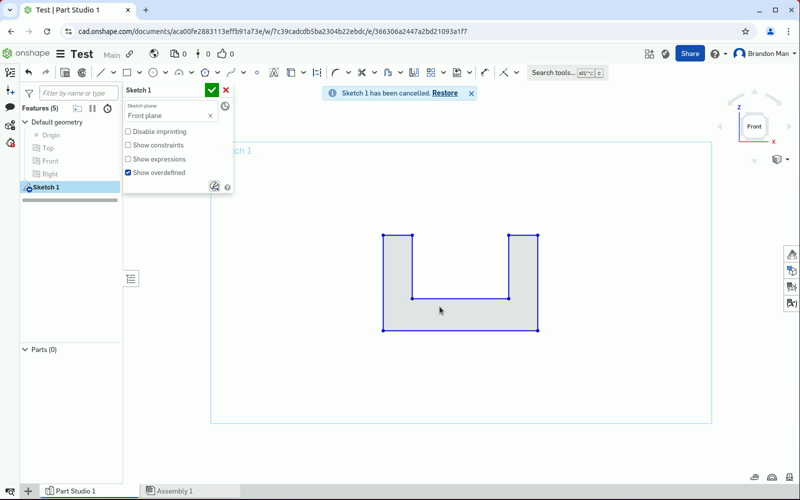
click(439, 306)
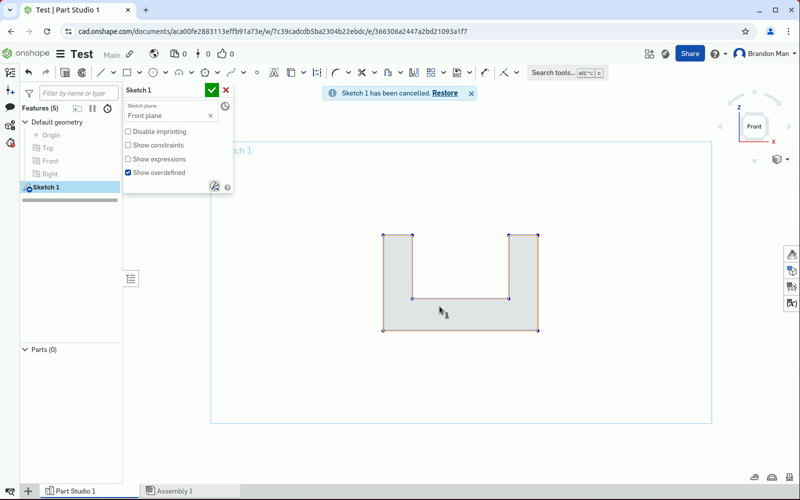
mouse_move(73, 352)
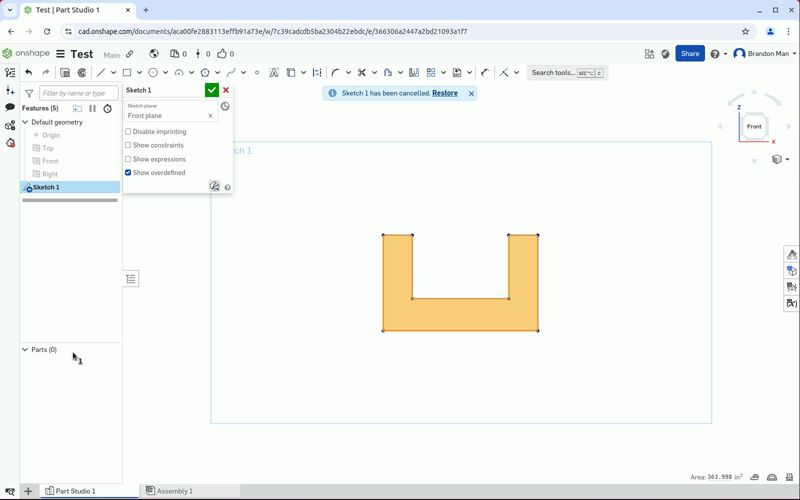
key(shift+y)
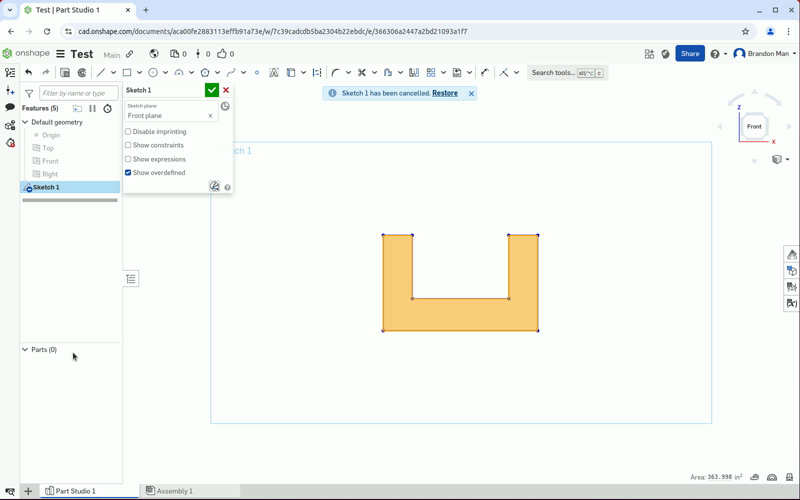
key(shift+e)
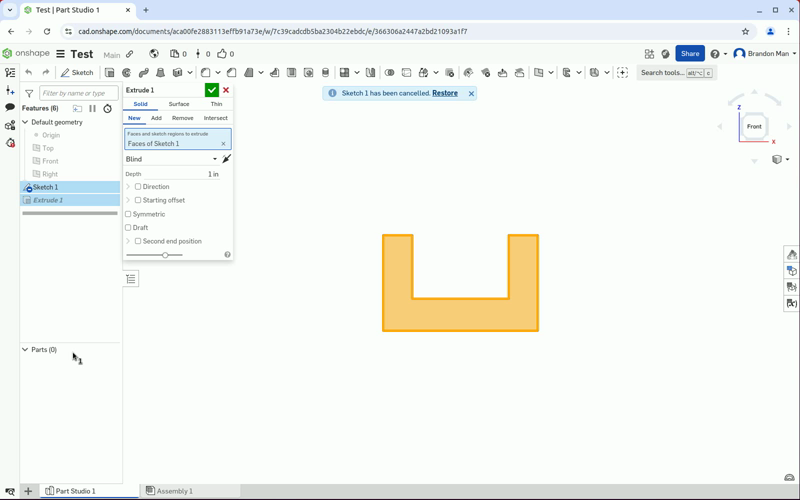
mouse_move(143, 106)
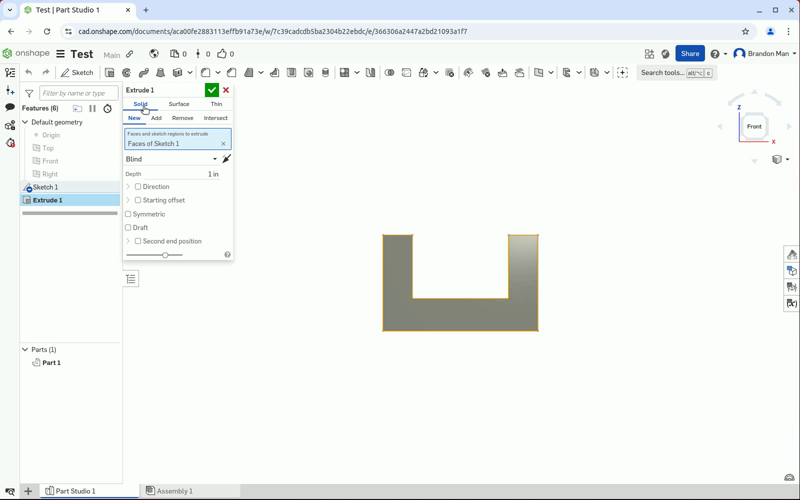
click(143, 106)
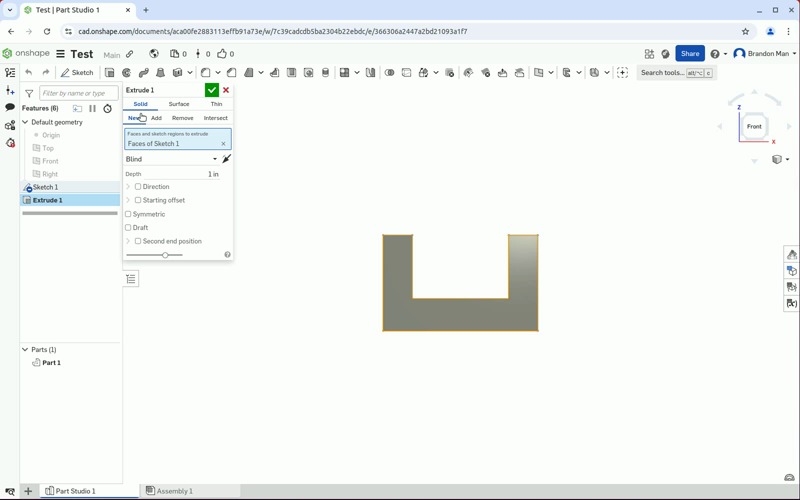
mouse_move(137, 120)
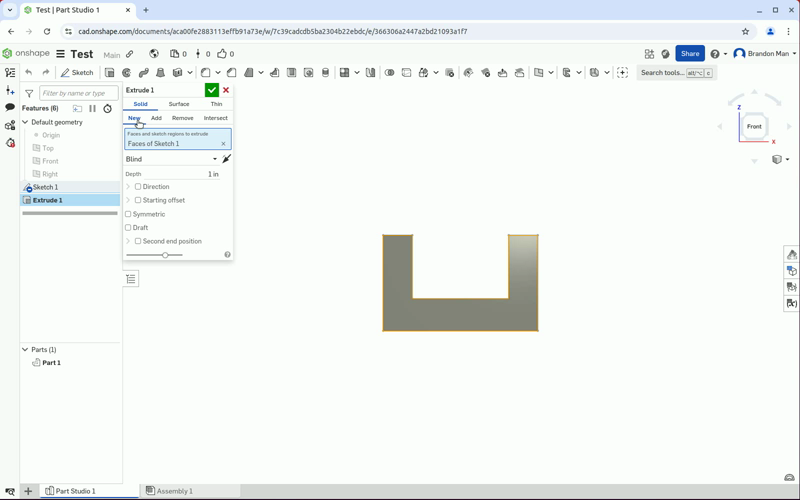
click(137, 120)
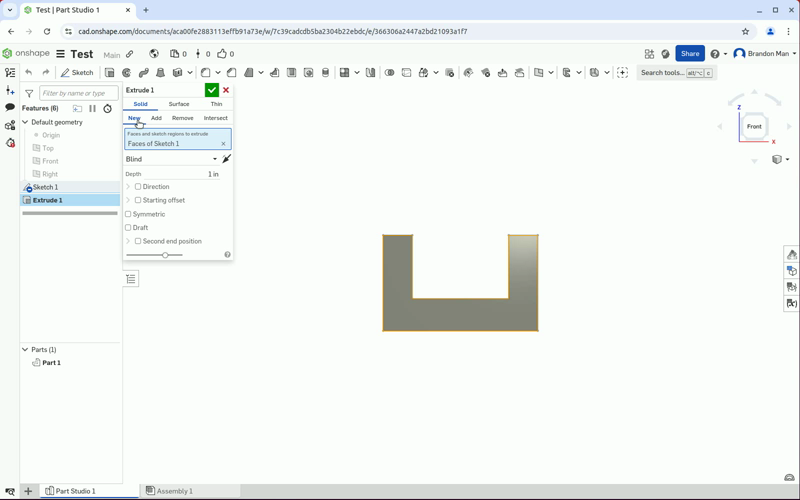
key(tab, 4)
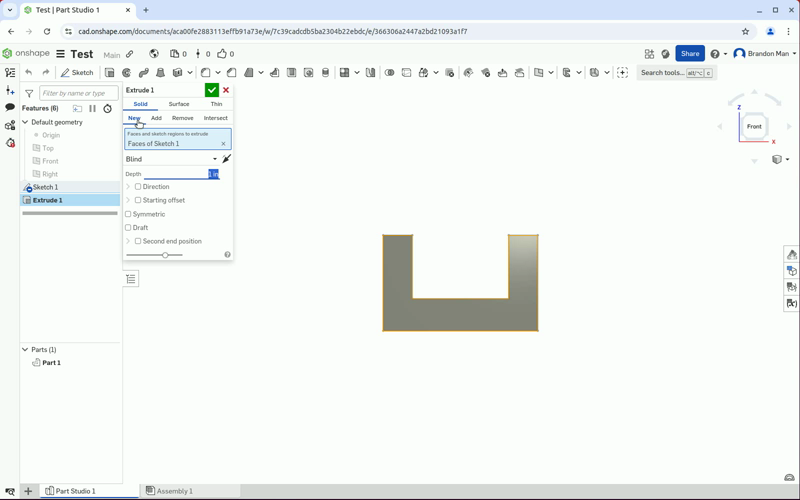
text(19.738)
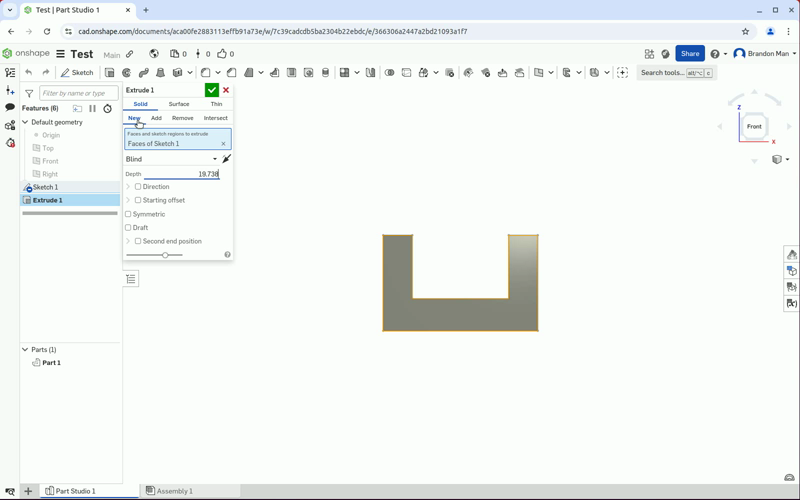
key(enter)
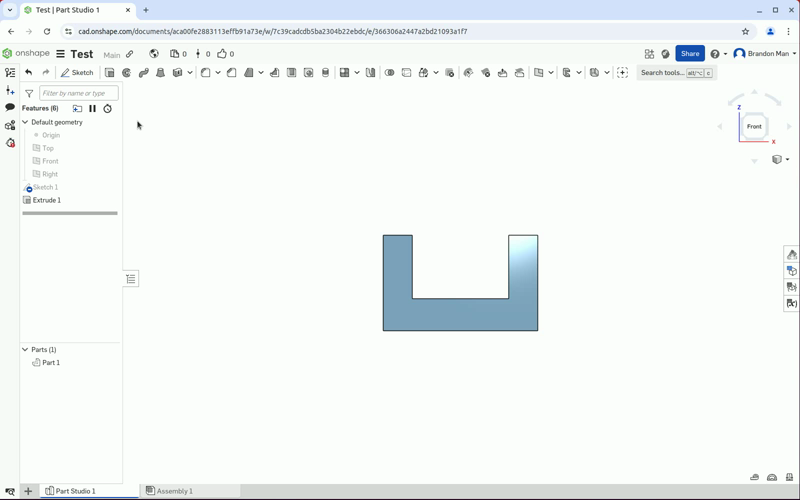
key(shift+h)
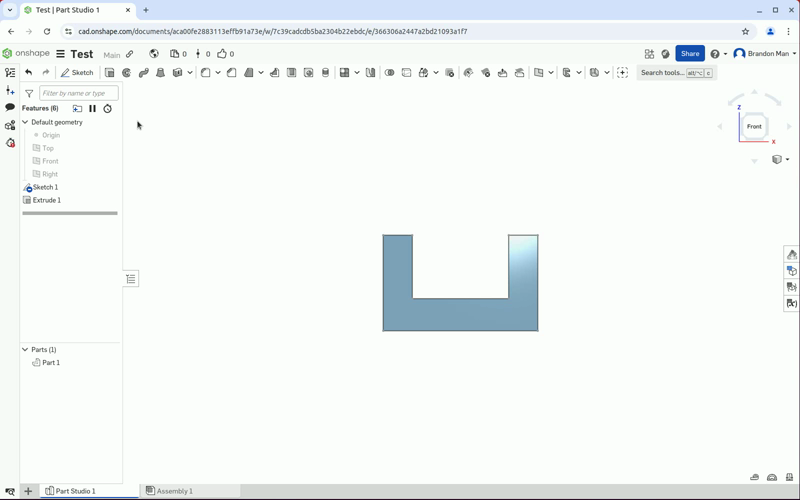
key(shift+h)
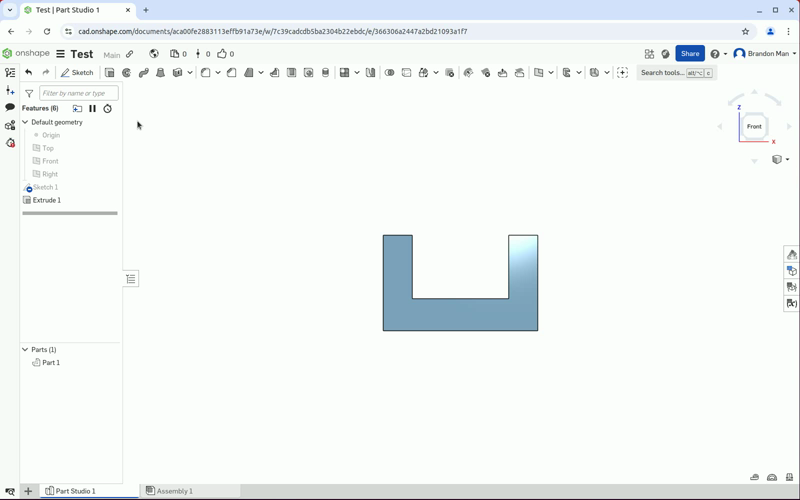
mouse_move(73, 189)
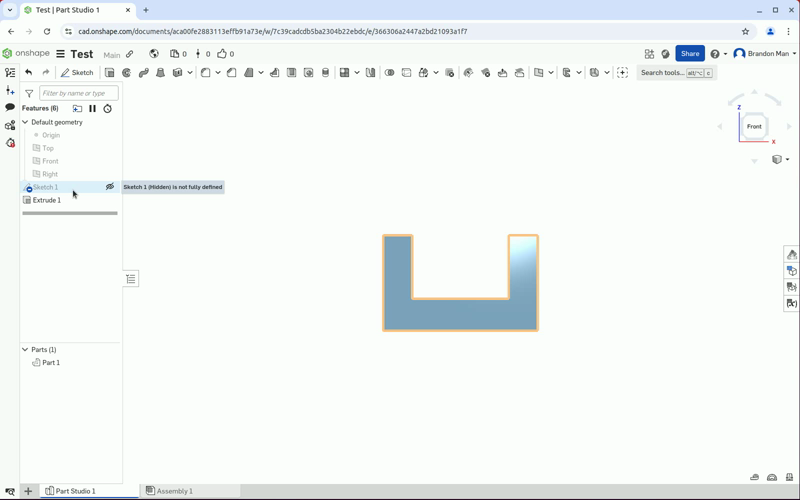
click(73, 189)
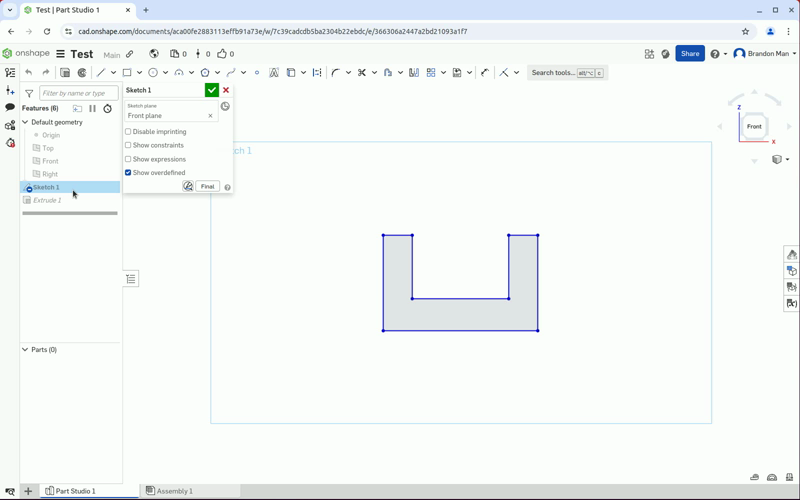
mouse_move(229, 92)
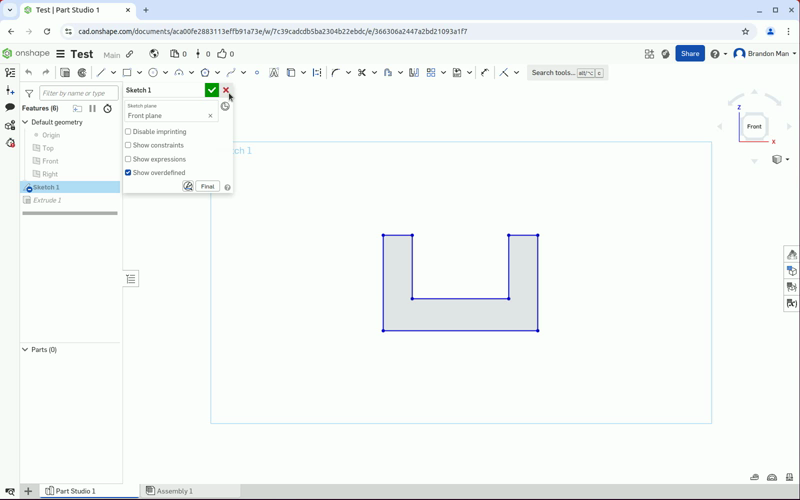
click(229, 92)
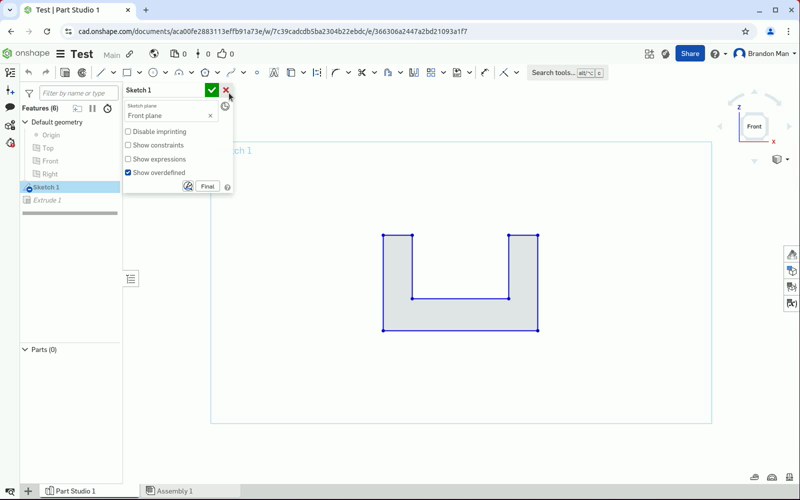
key(shift+s)
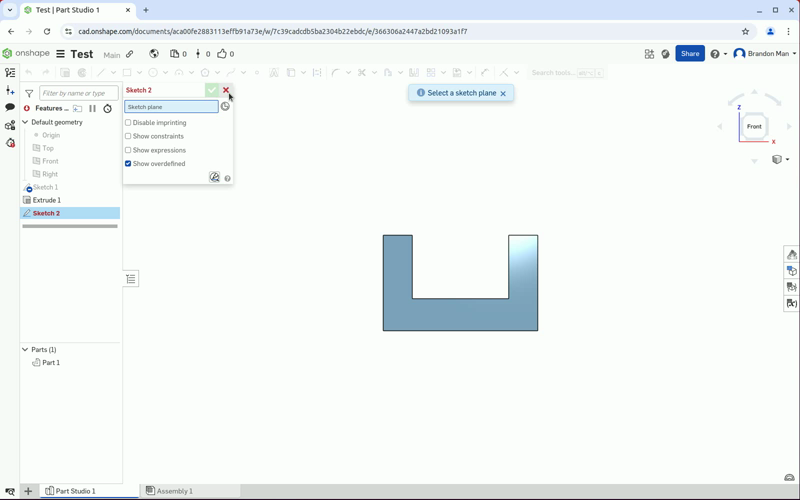
mouse_move(73, 163)
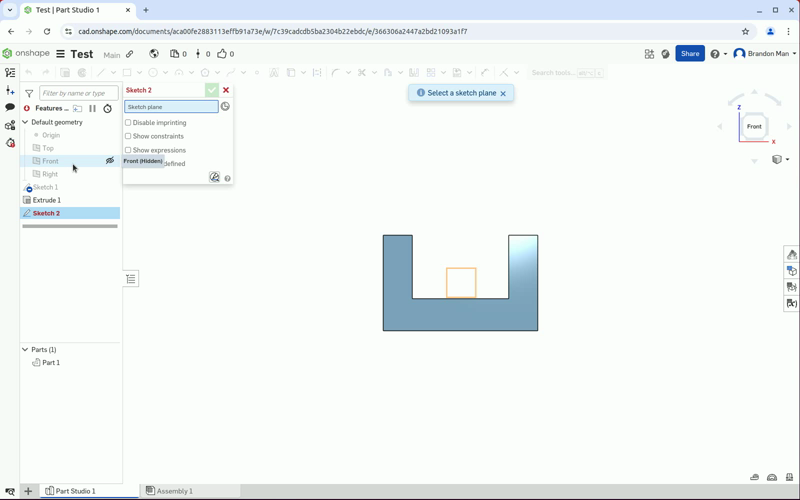
click(73, 163)
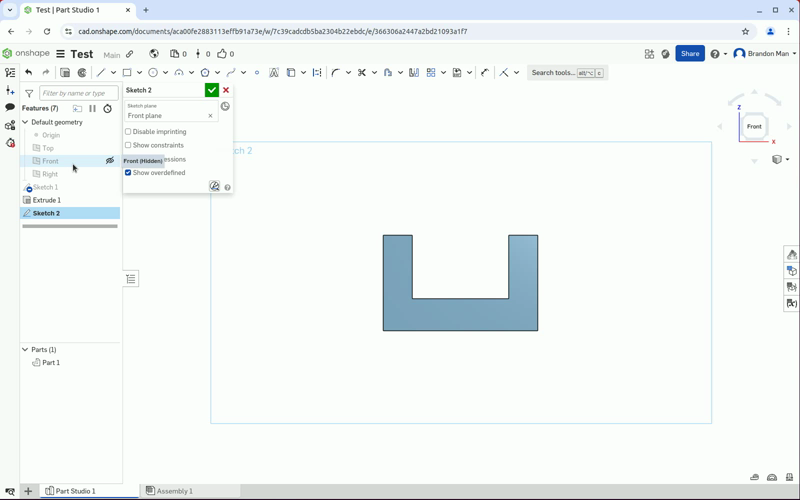
mouse_move(73, 352)
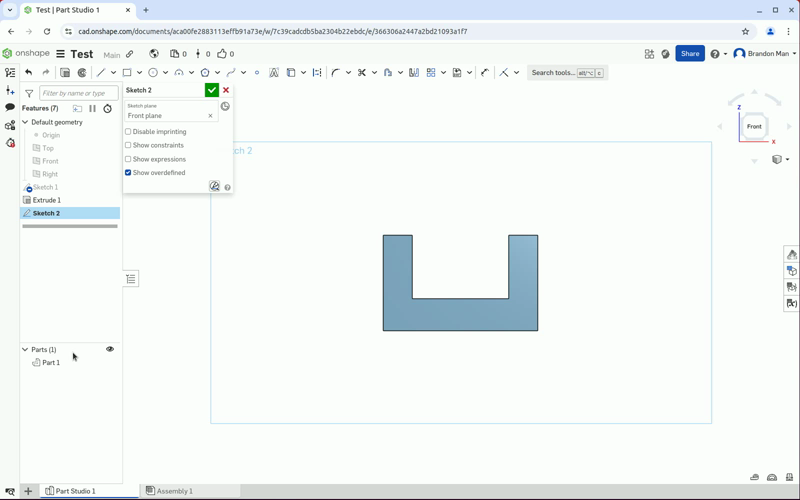
key(y)
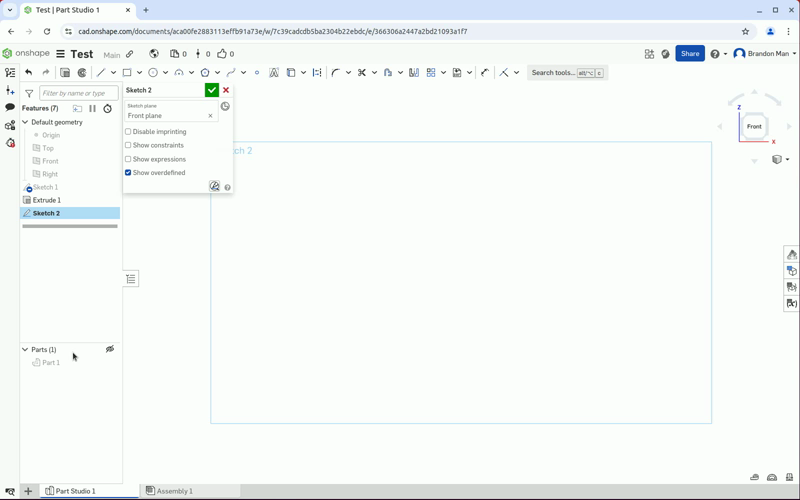
key(l)
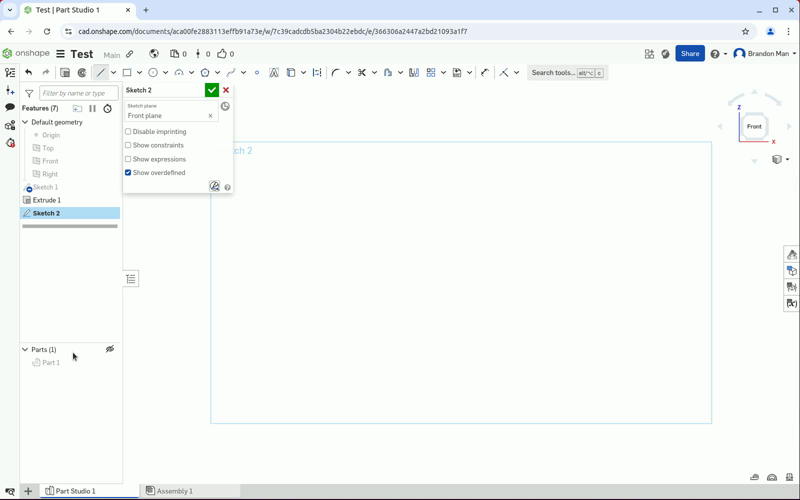
key_down(shift)
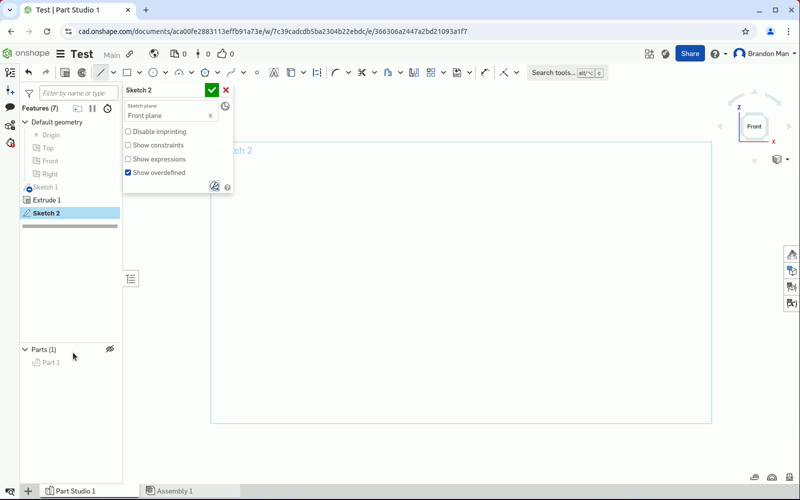
mouse_move(348, 330)
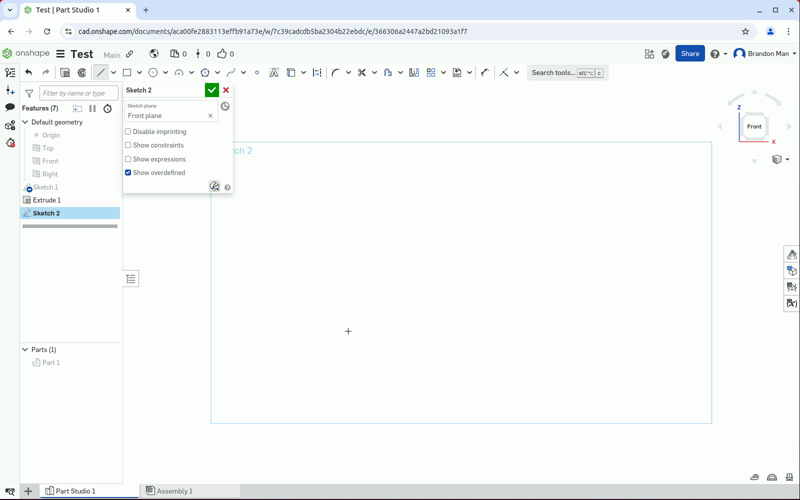
click(348, 330)
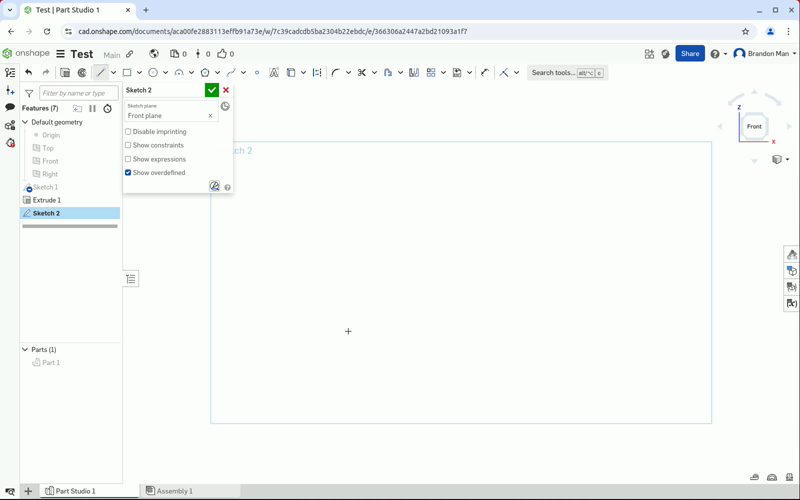
key_up(shift)
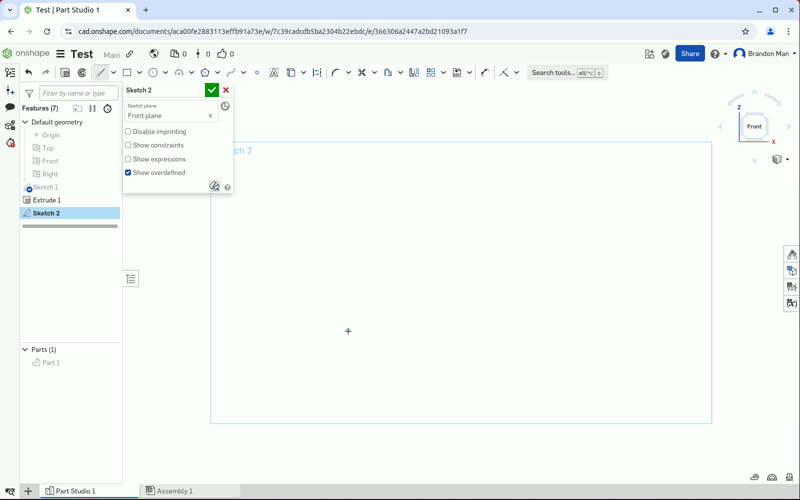
key_down(shift)
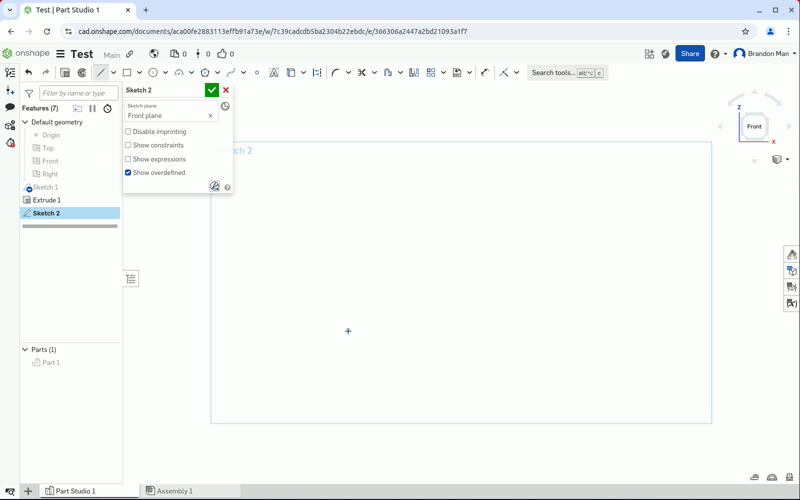
mouse_move(378, 330)
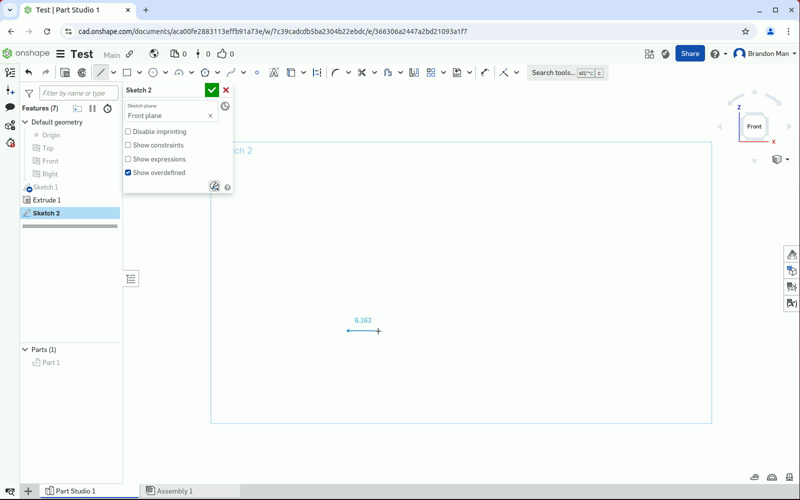
mouse_move(383, 330)
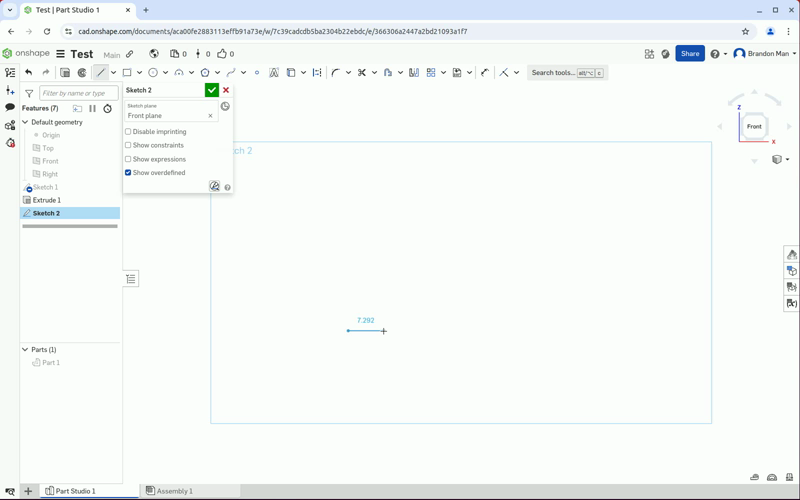
click(383, 330)
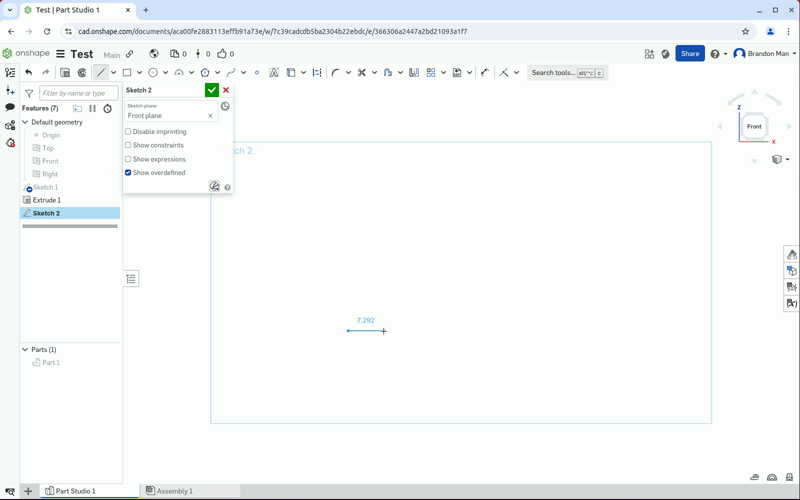
key_up(shift)
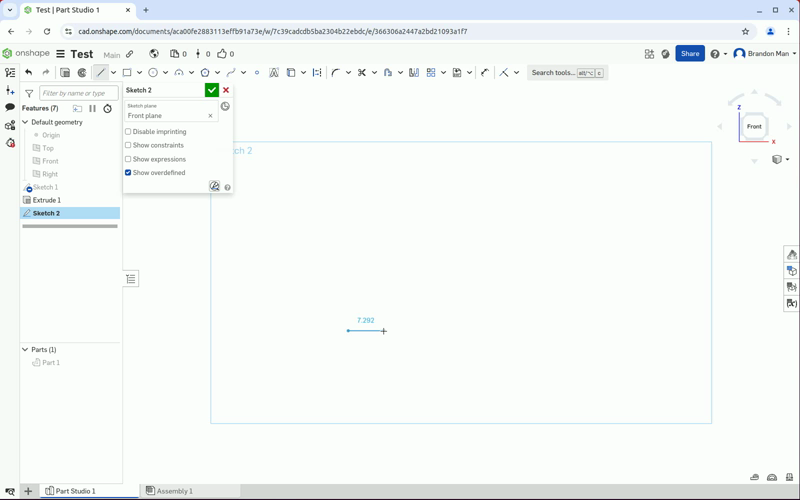
key_down(shift)
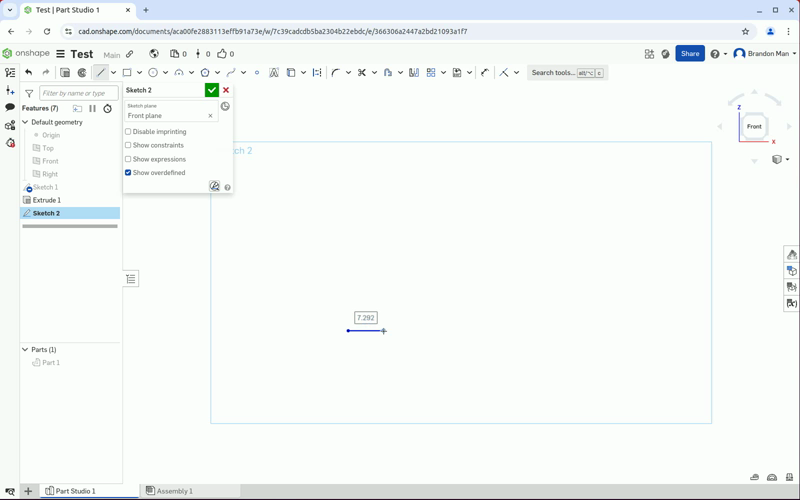
mouse_move(383, 234)
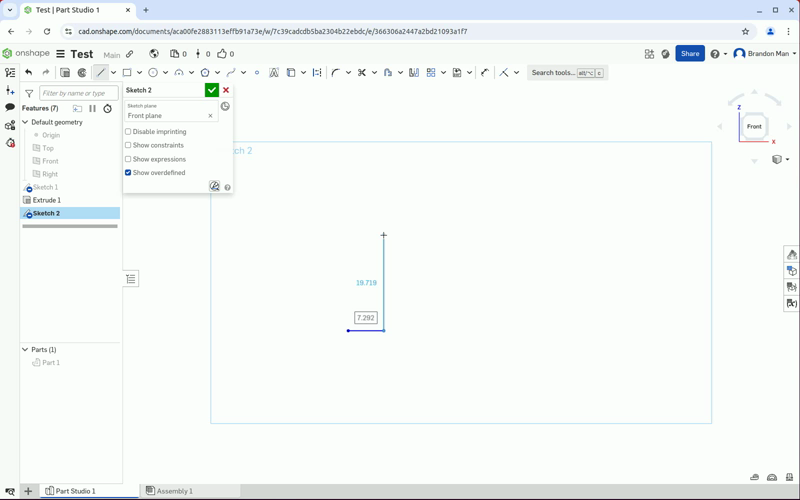
click(383, 234)
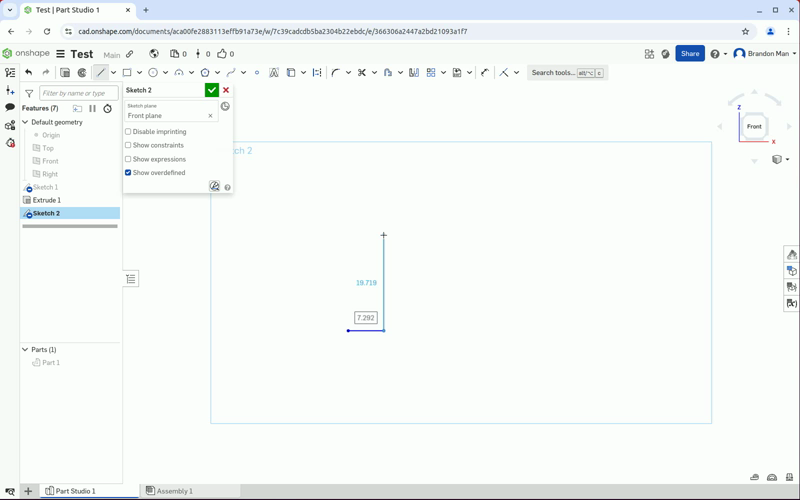
key_up(shift)
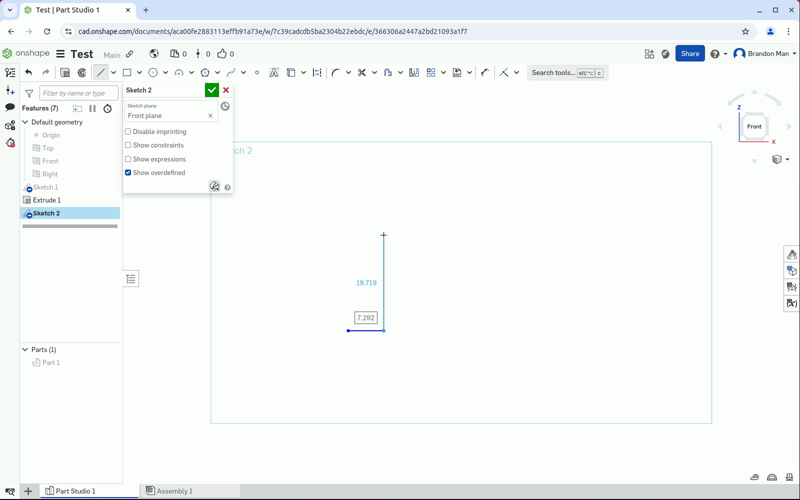
key_down(shift)
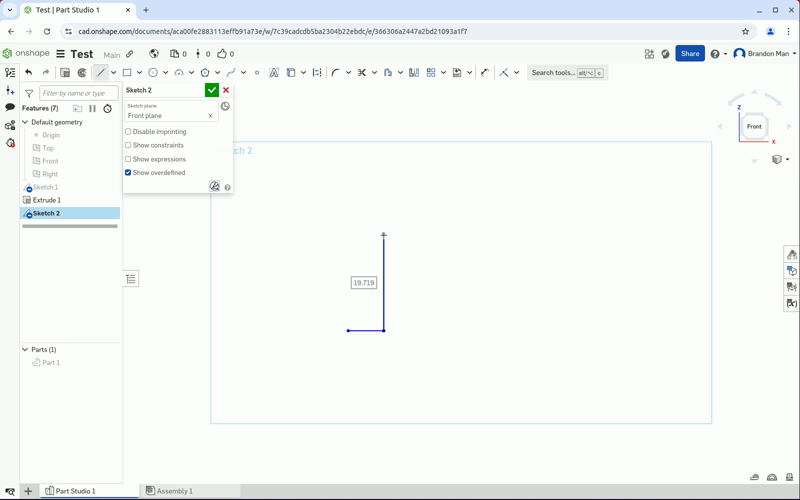
mouse_move(413, 234)
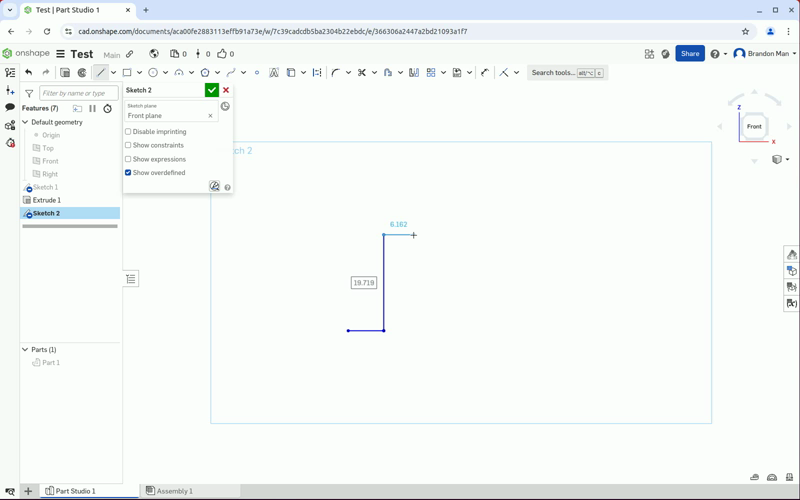
mouse_move(348, 234)
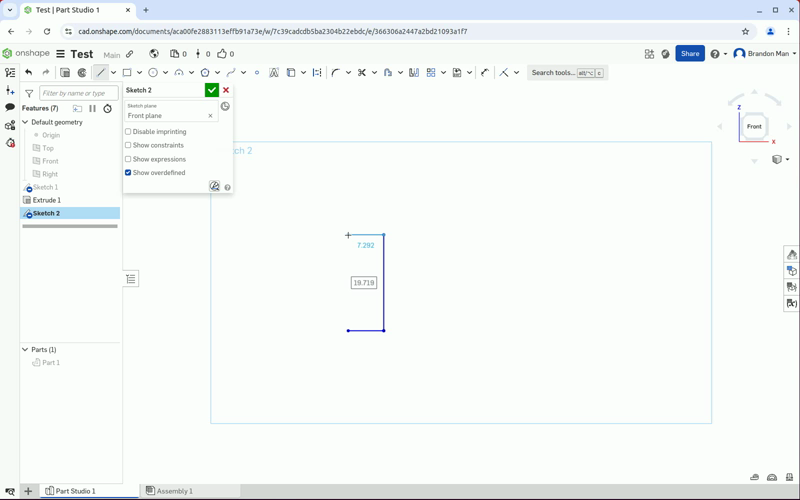
click(348, 234)
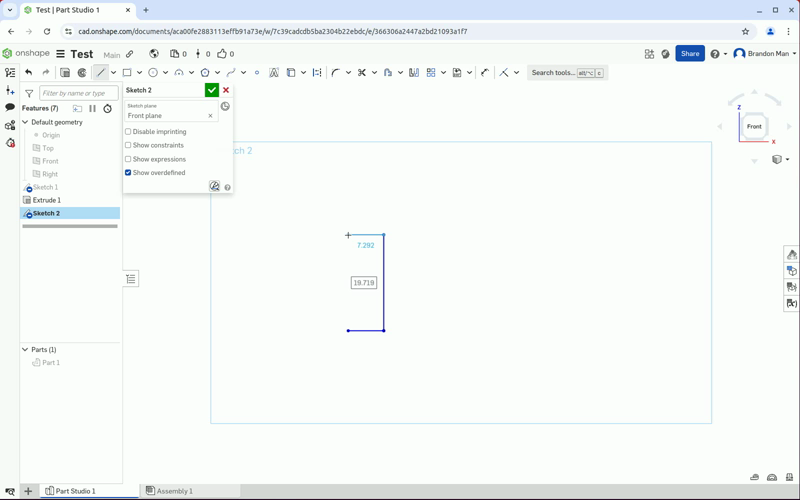
key_up(shift)
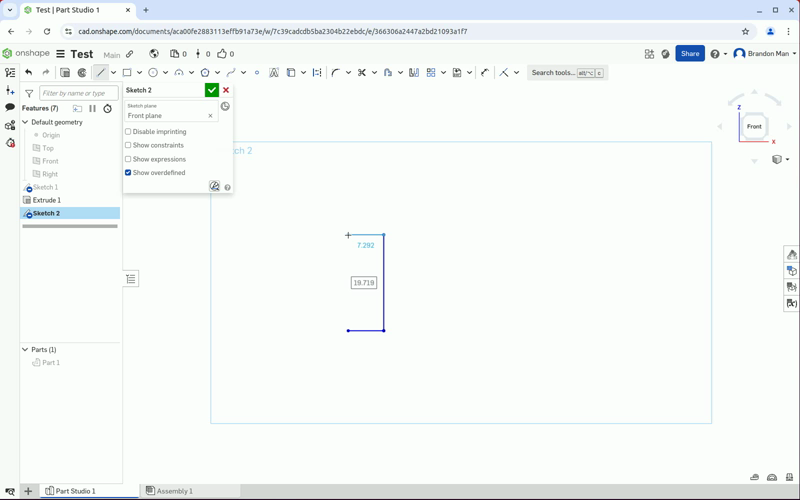
key_down(shift)
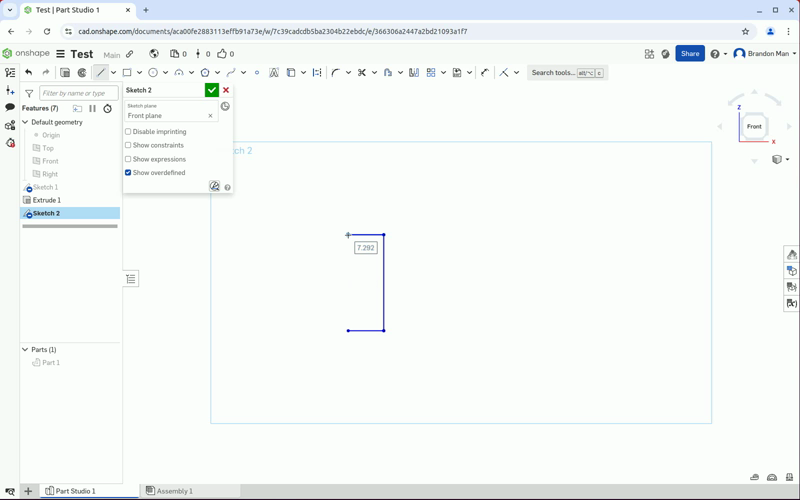
mouse_move(348, 330)
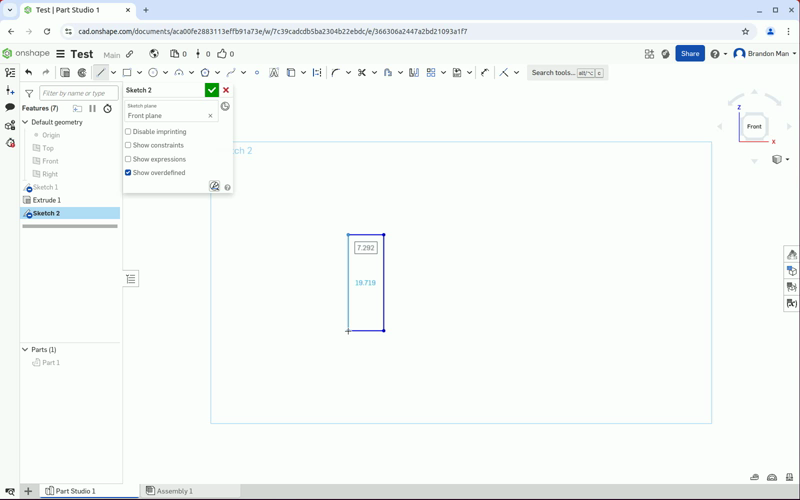
key_up(shift)
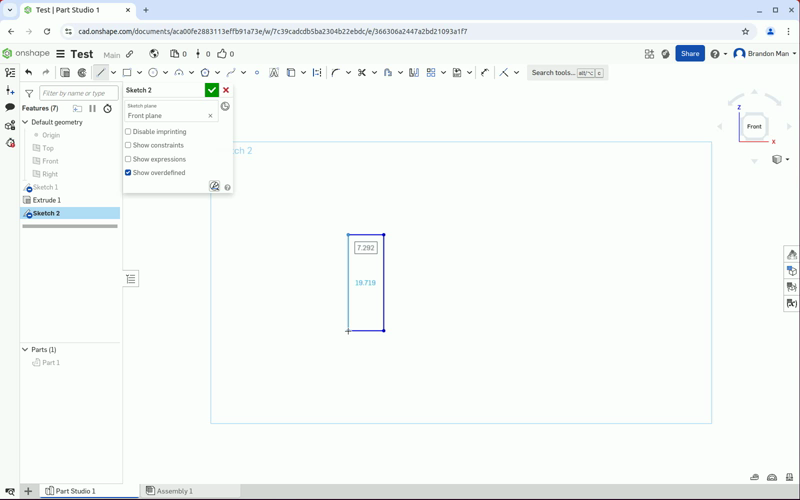
click(348, 330)
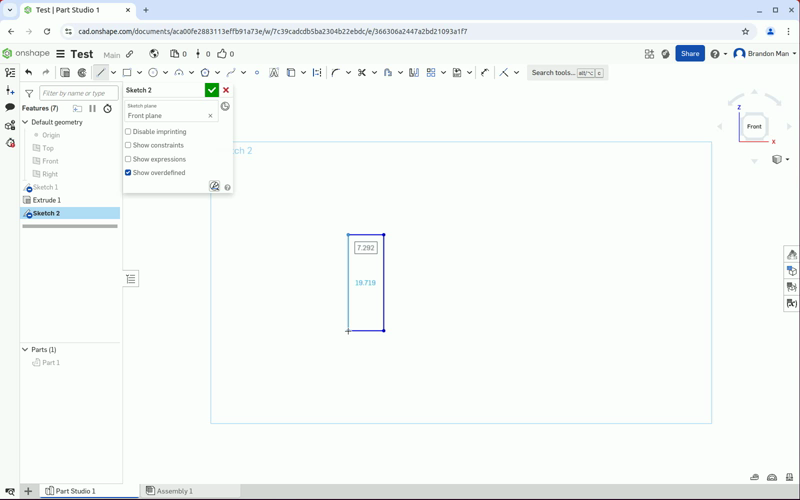
key(esc)
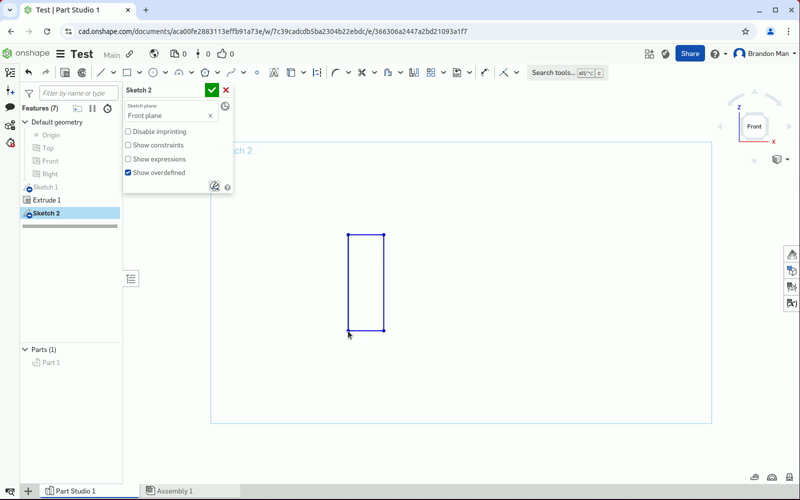
mouse_move(359, 292)
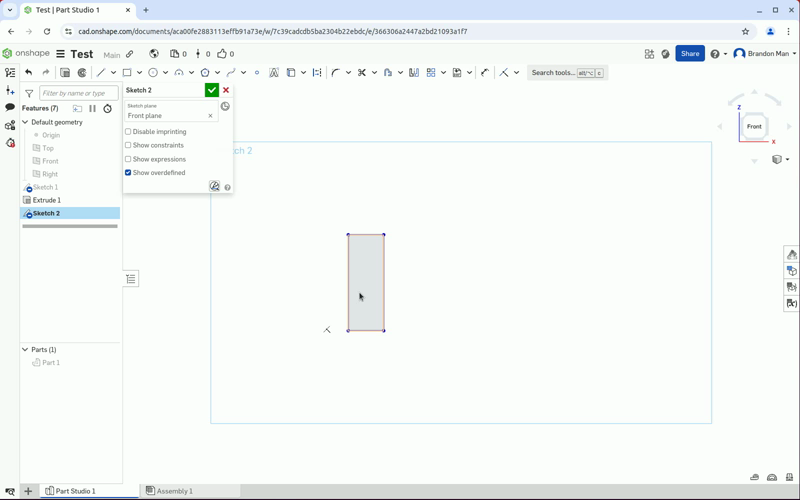
click(359, 292)
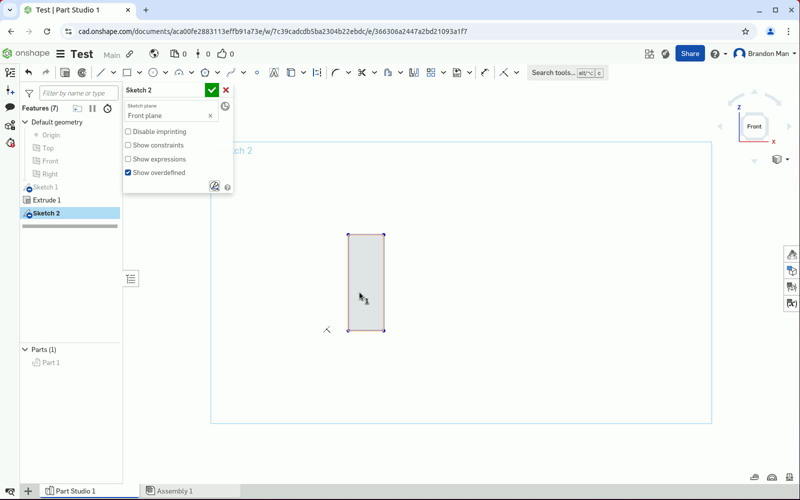
mouse_move(73, 352)
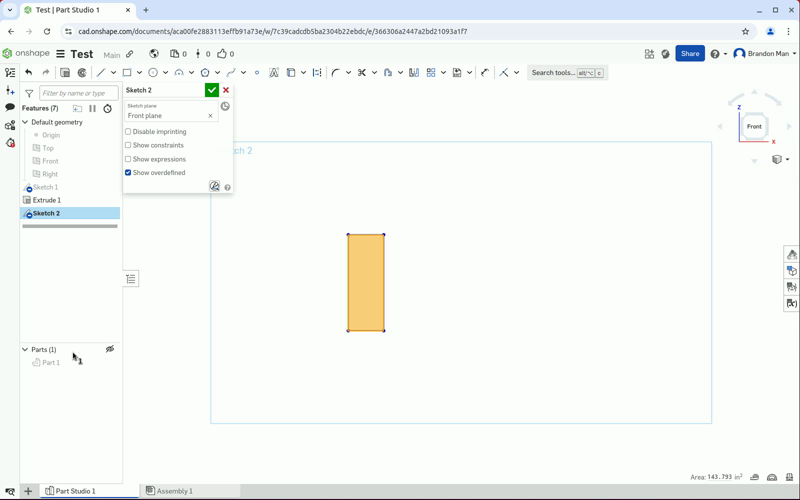
key(shift+y)
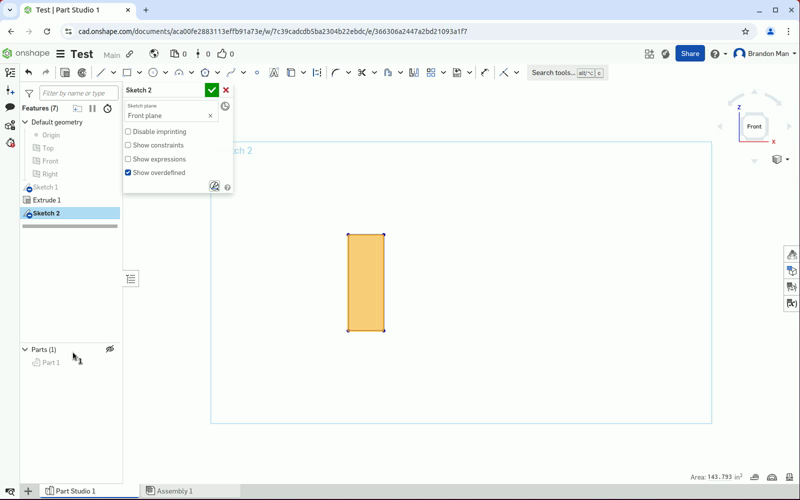
key(shift+e)
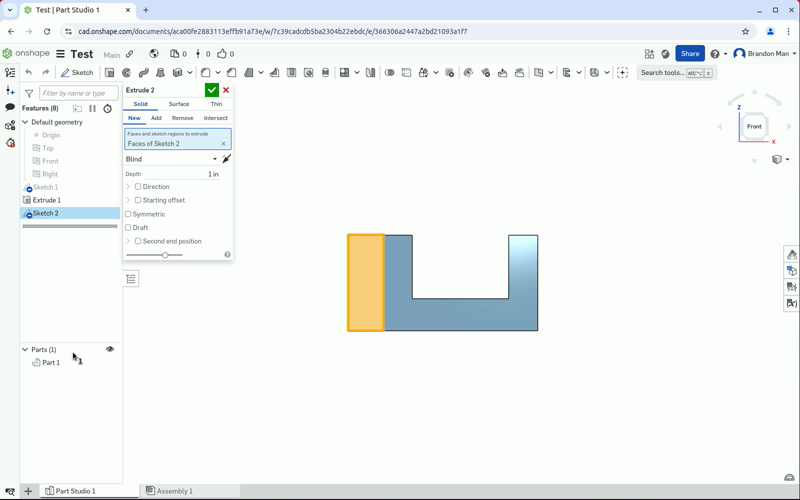
mouse_move(143, 106)
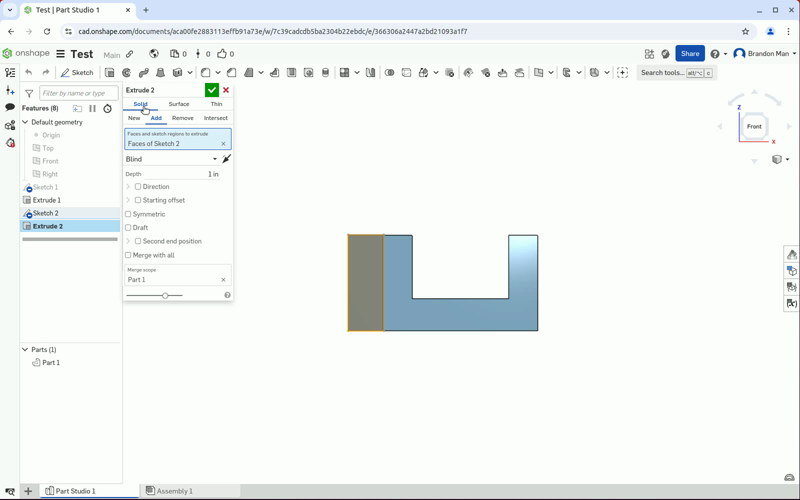
click(143, 106)
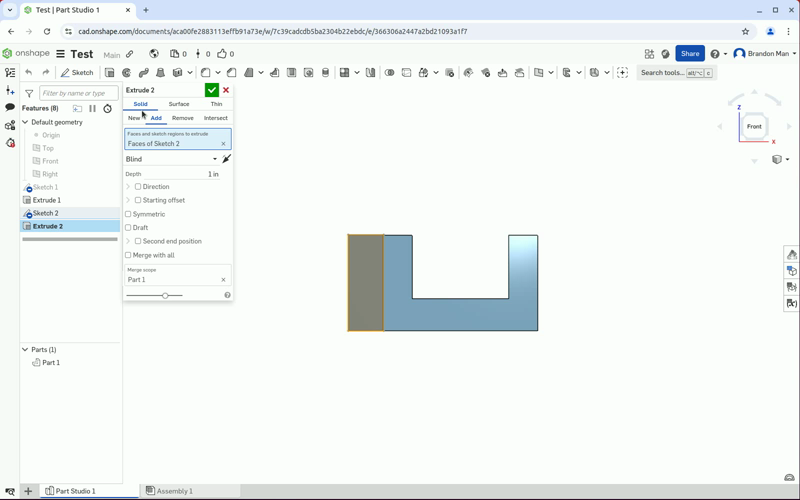
mouse_move(137, 120)
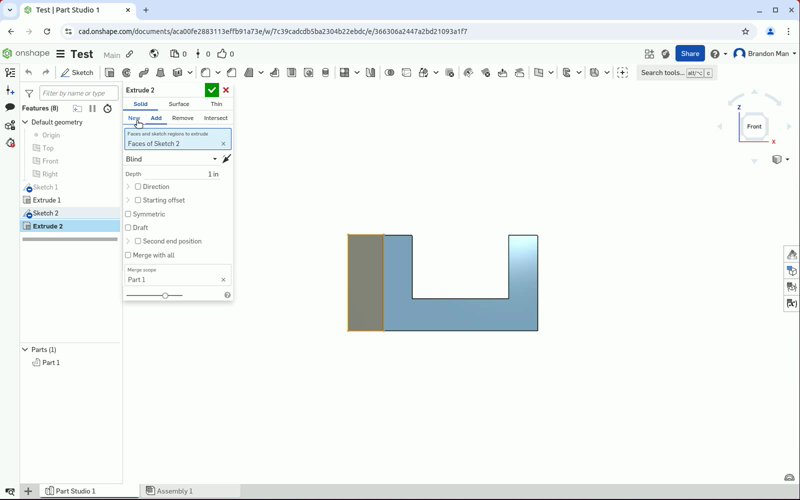
click(137, 120)
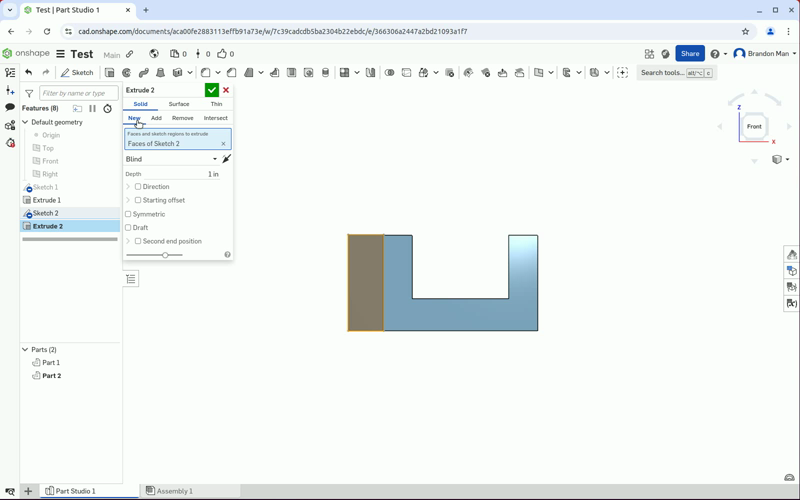
key(tab, 4)
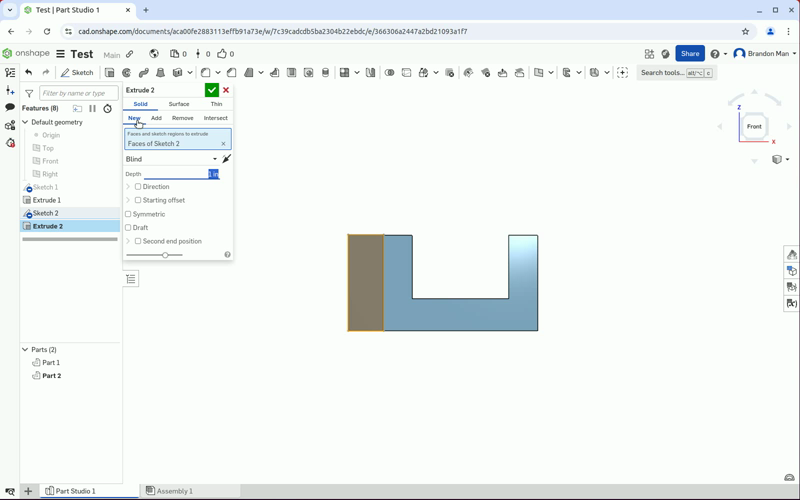
text(10.591)
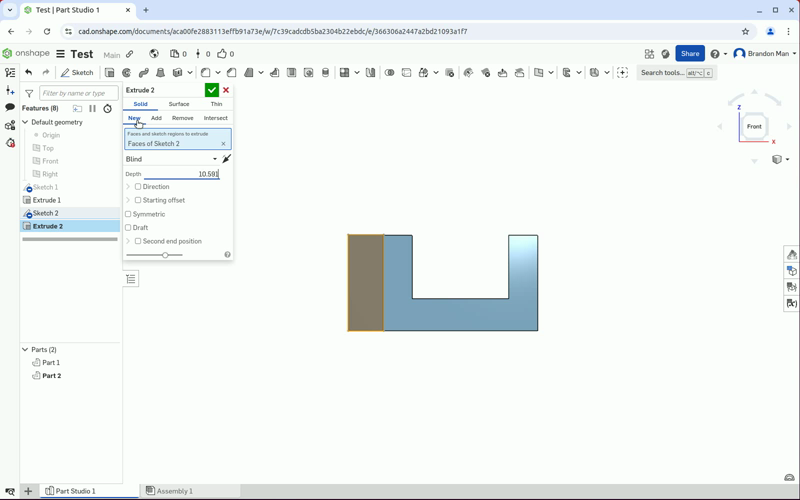
key(enter)
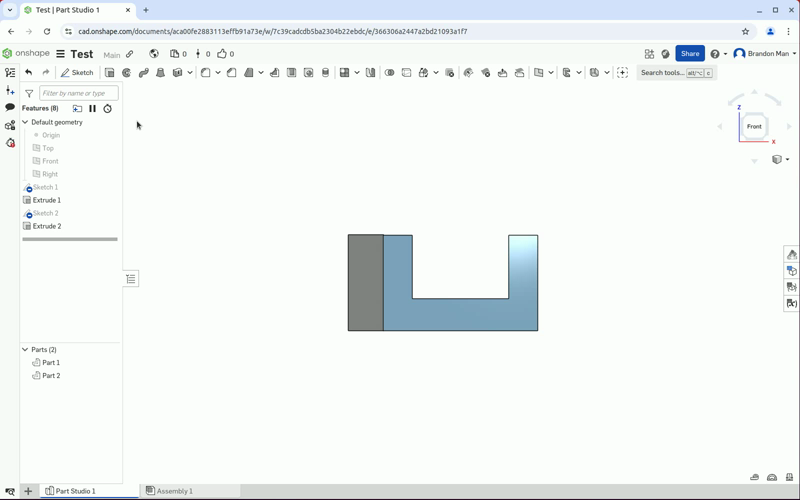
key(shift+h)
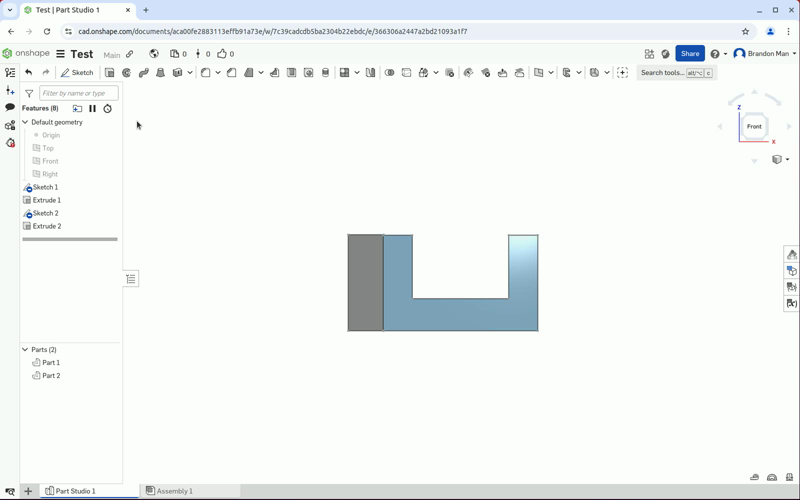
key(shift+h)
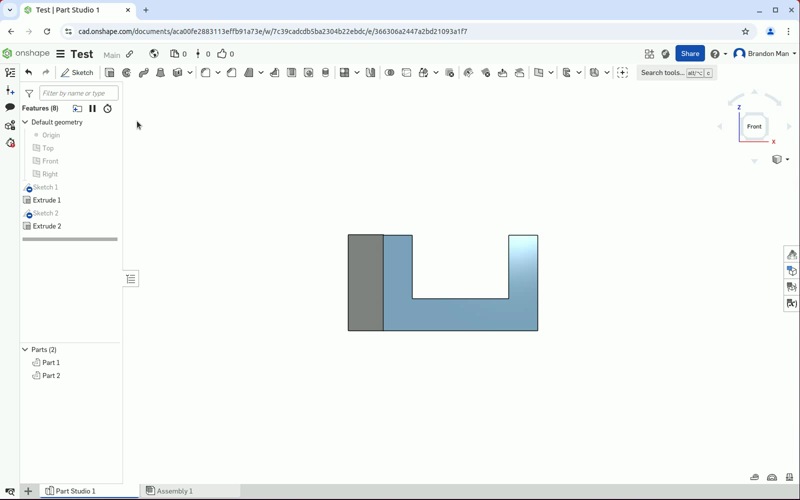
mouse_move(73, 189)
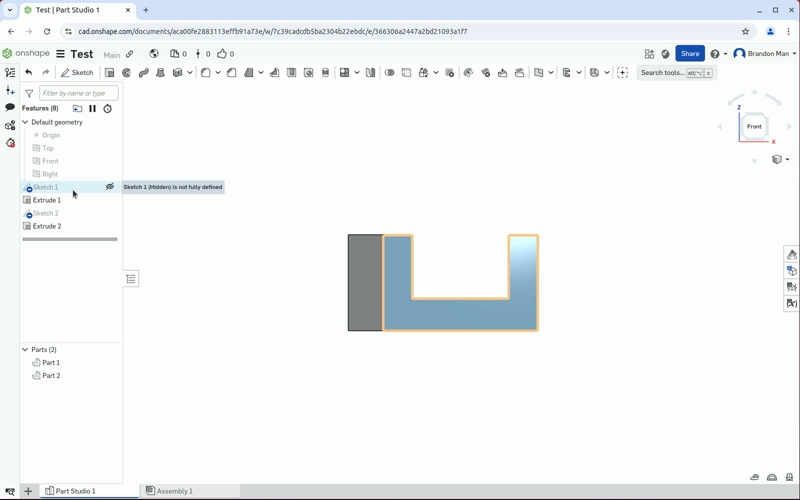
click(73, 189)
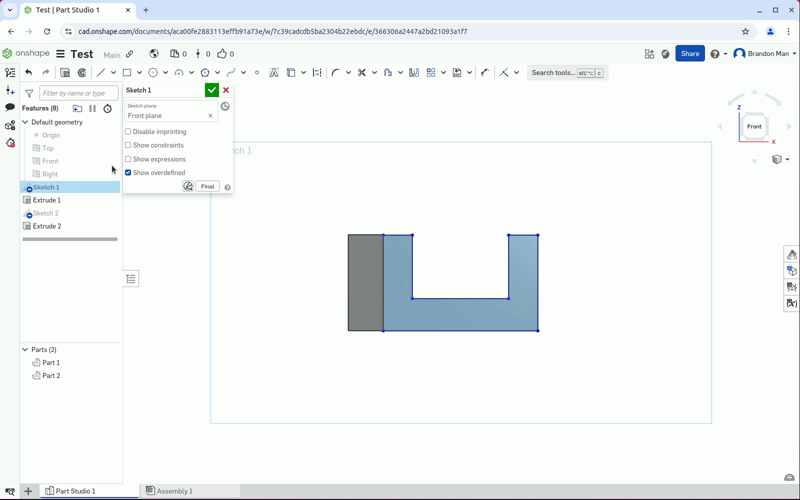
mouse_move(229, 92)
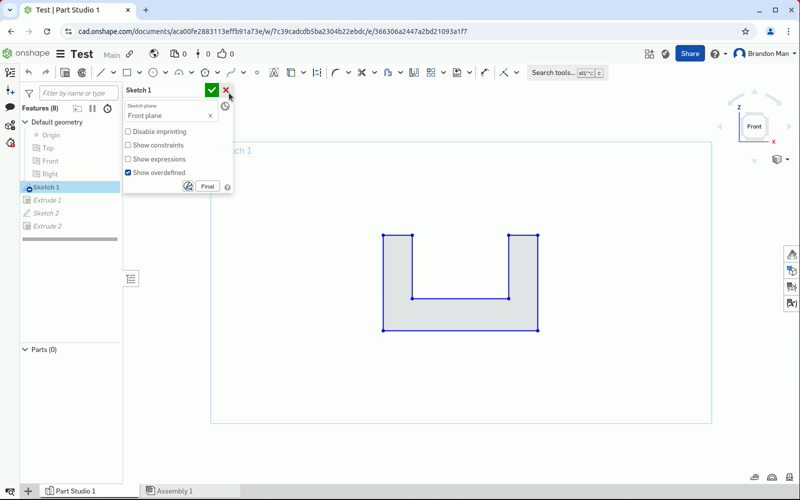
click(229, 92)
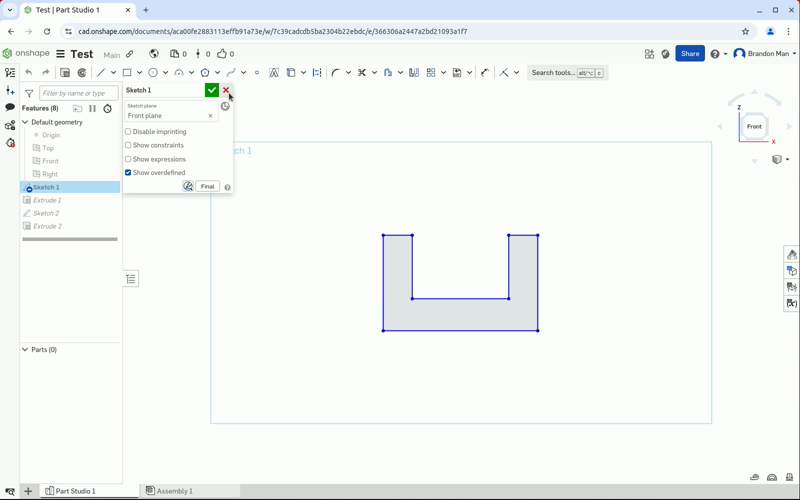
key(shift+s)
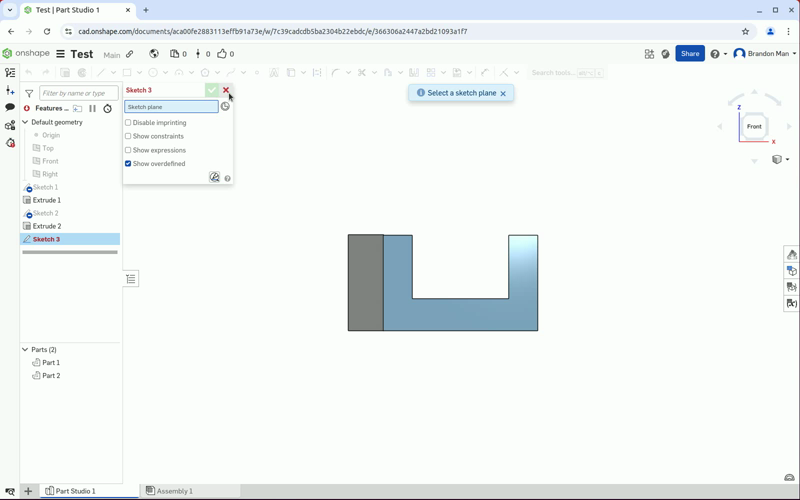
mouse_move(73, 163)
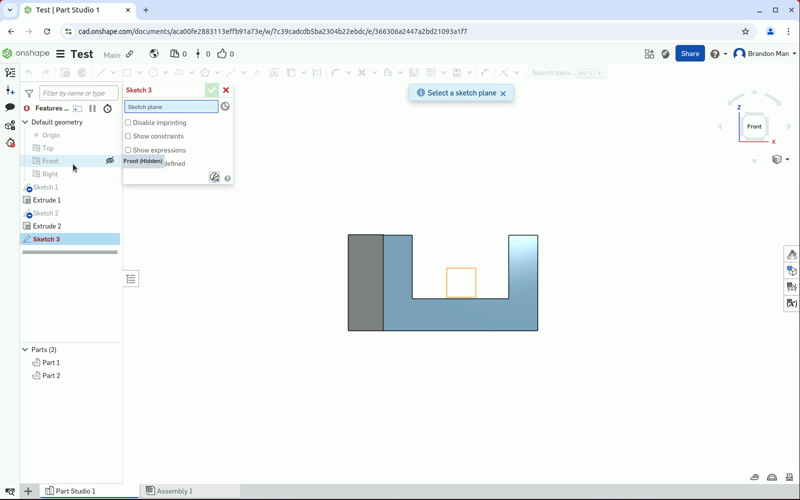
click(73, 163)
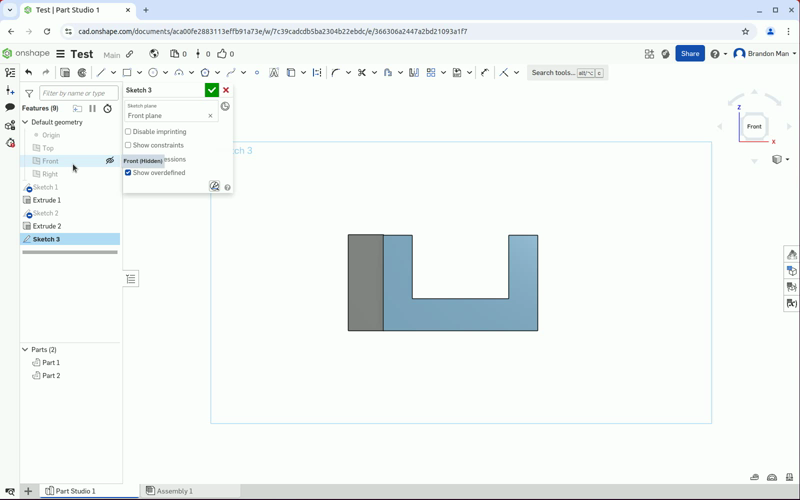
mouse_move(73, 352)
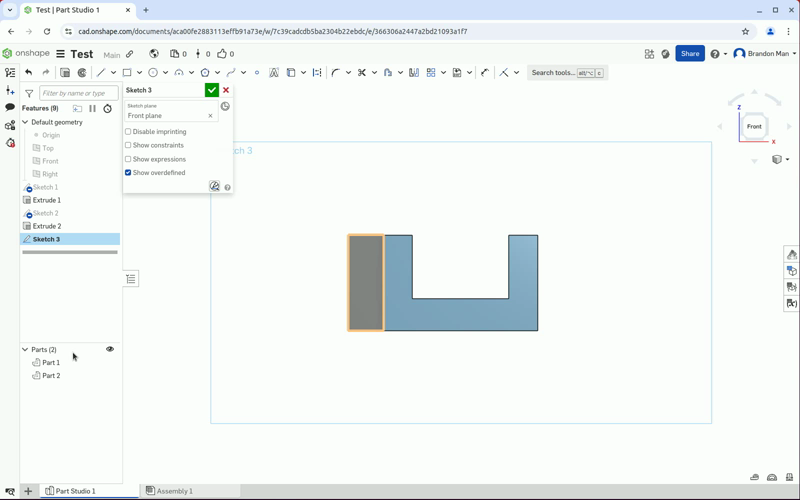
key(y)
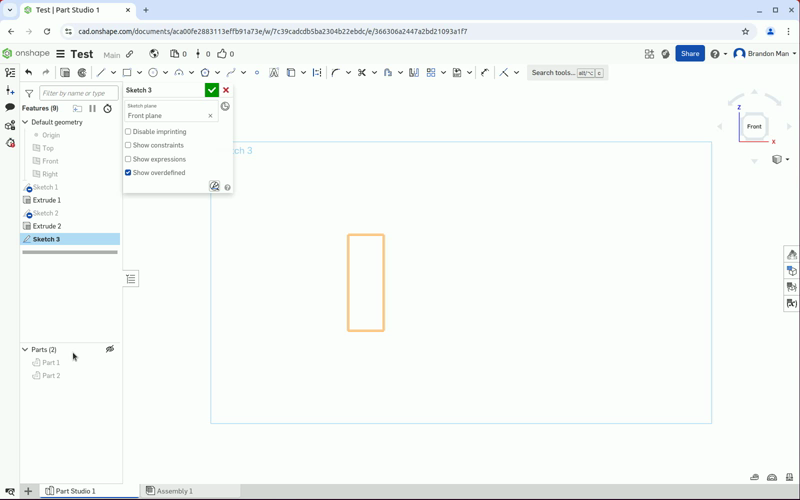
key(l)
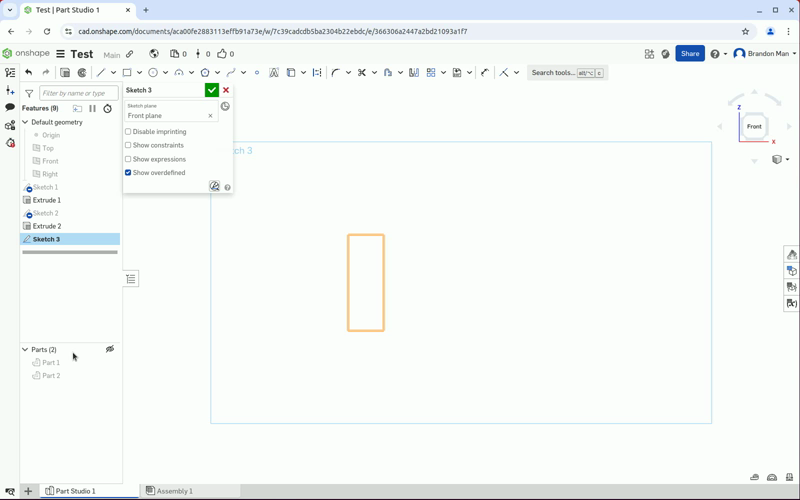
key_down(shift)
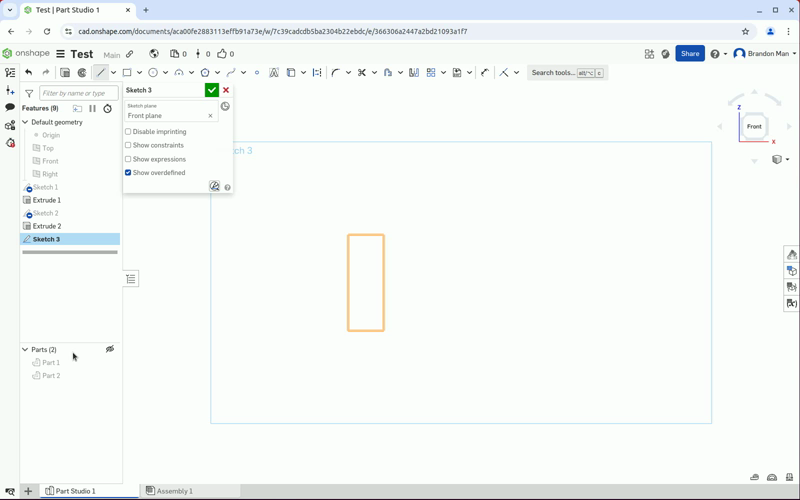
mouse_move(538, 330)
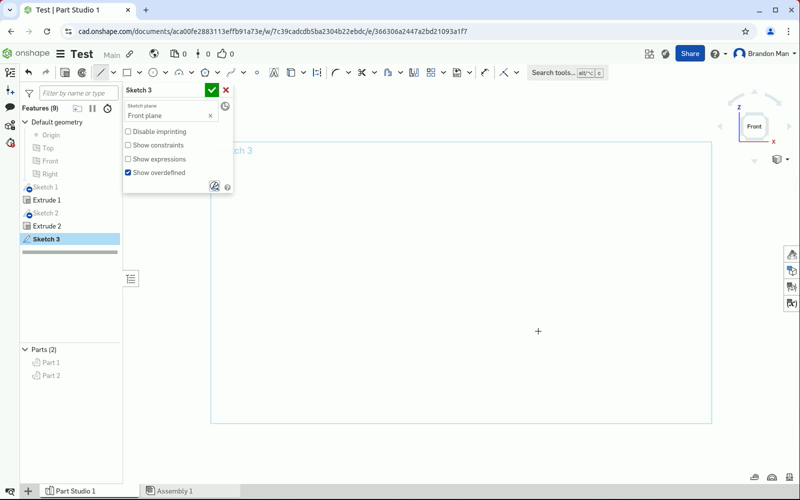
click(538, 330)
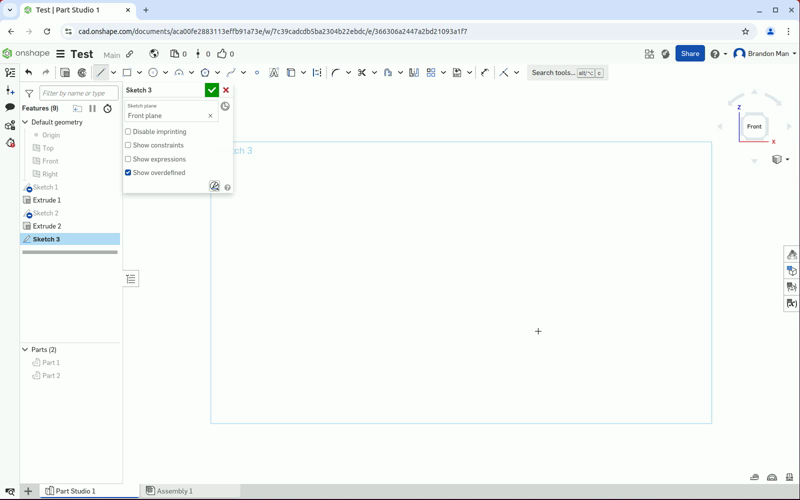
key_up(shift)
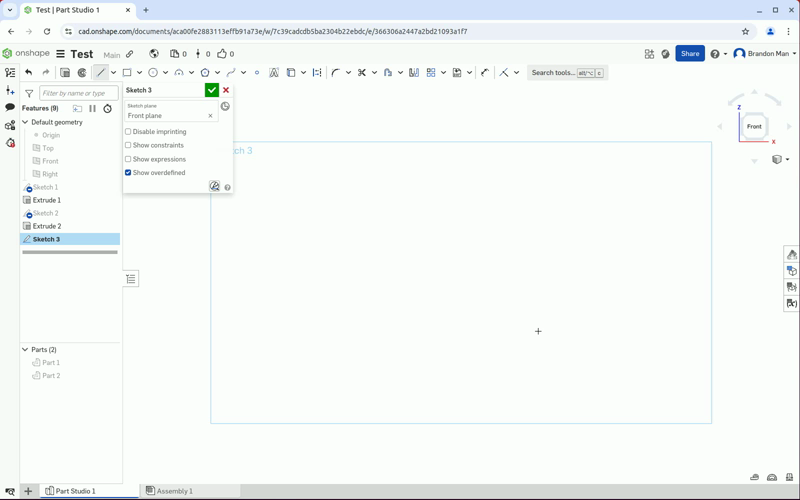
key_down(shift)
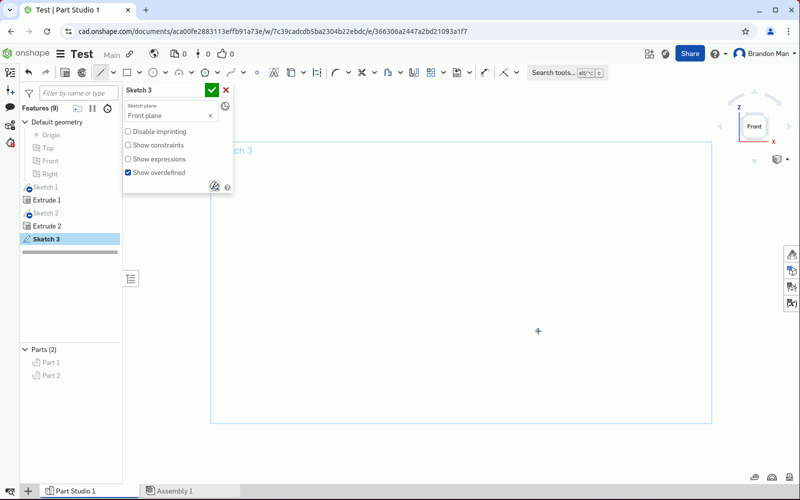
mouse_move(568, 330)
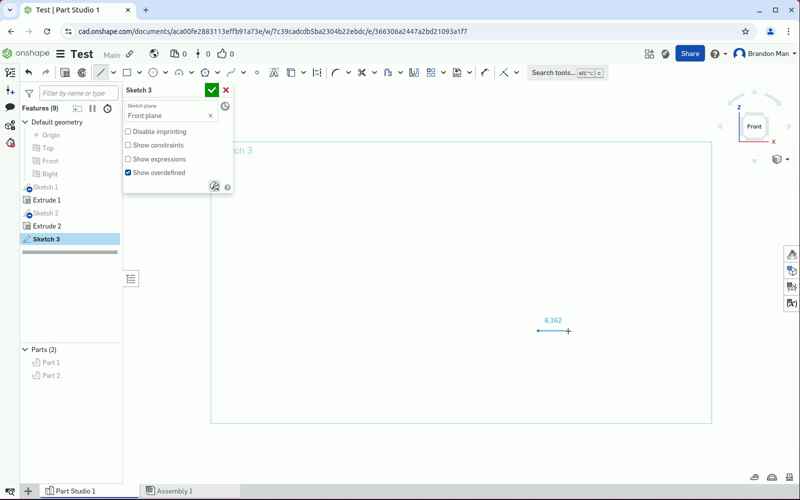
mouse_move(573, 330)
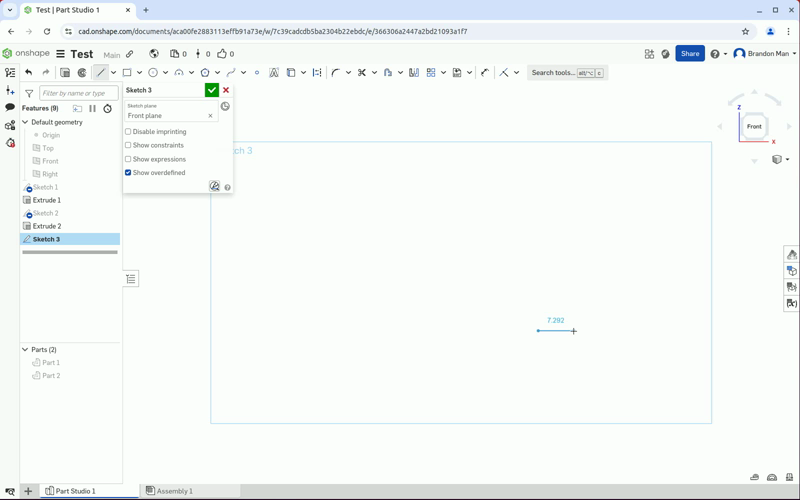
click(573, 330)
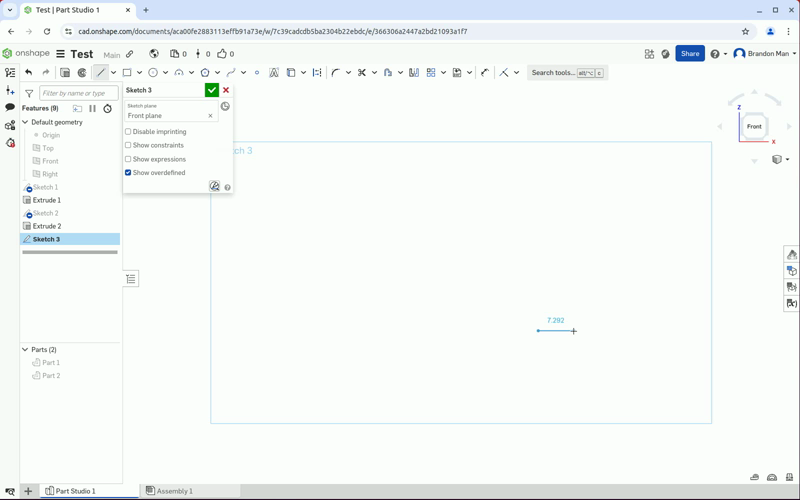
key_up(shift)
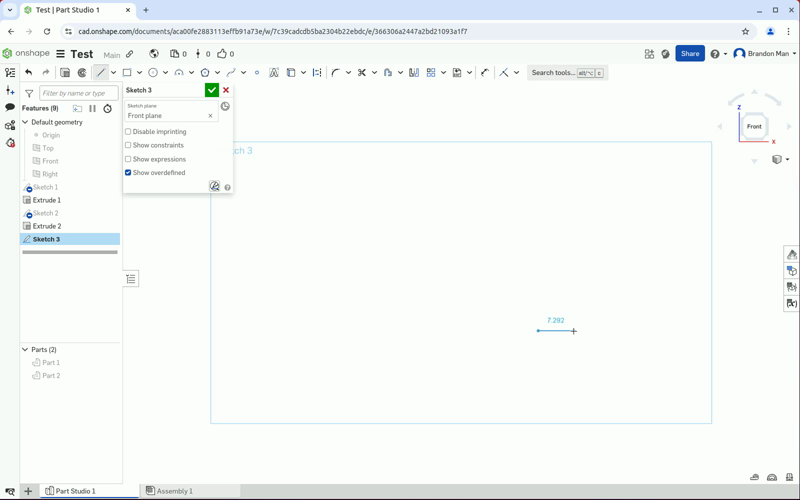
key_down(shift)
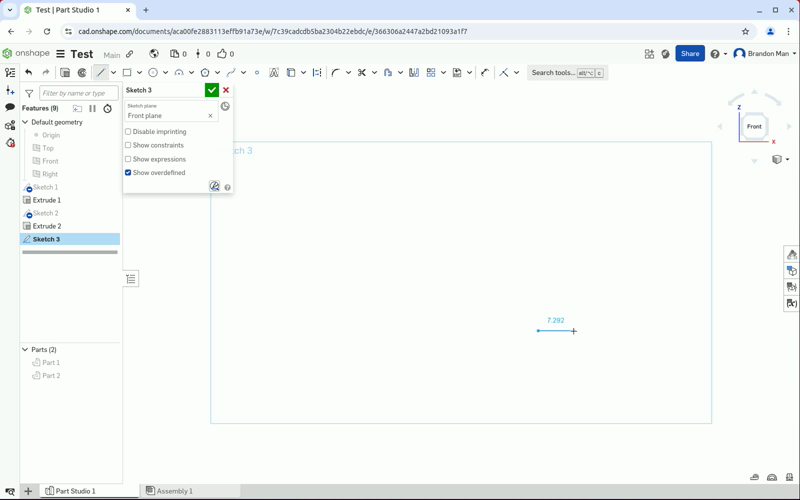
mouse_move(573, 234)
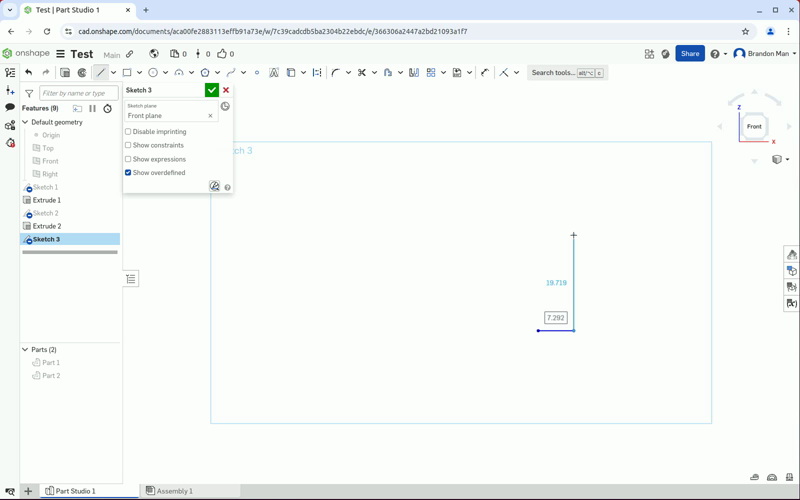
click(573, 234)
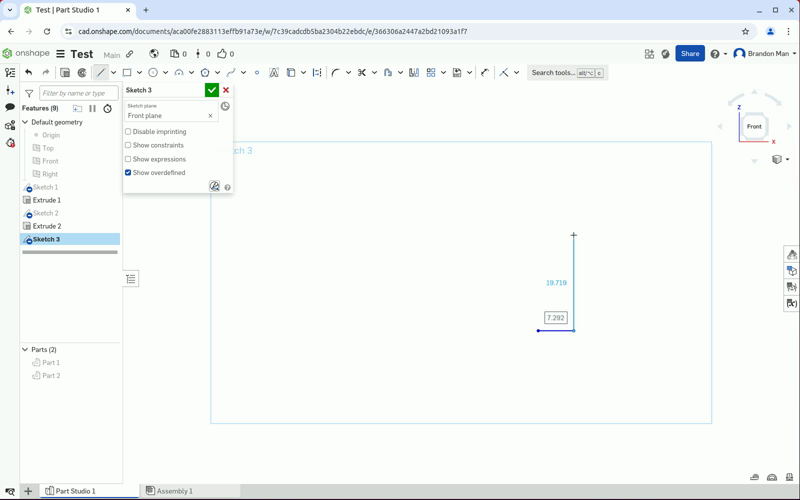
key_up(shift)
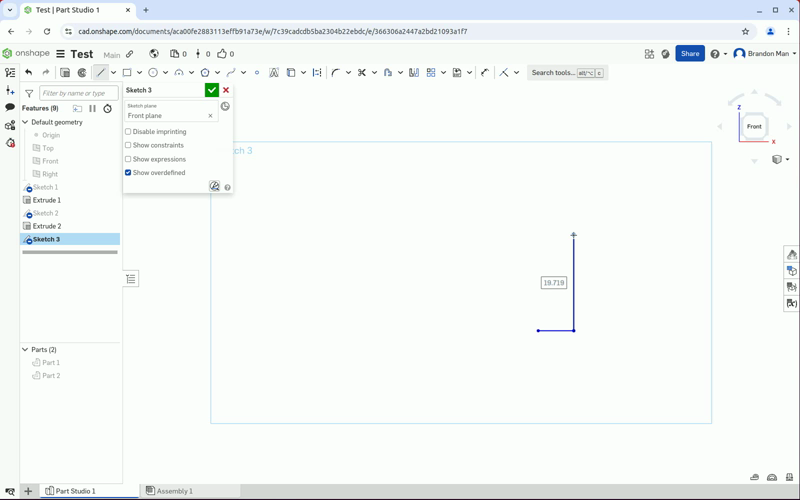
key_down(shift)
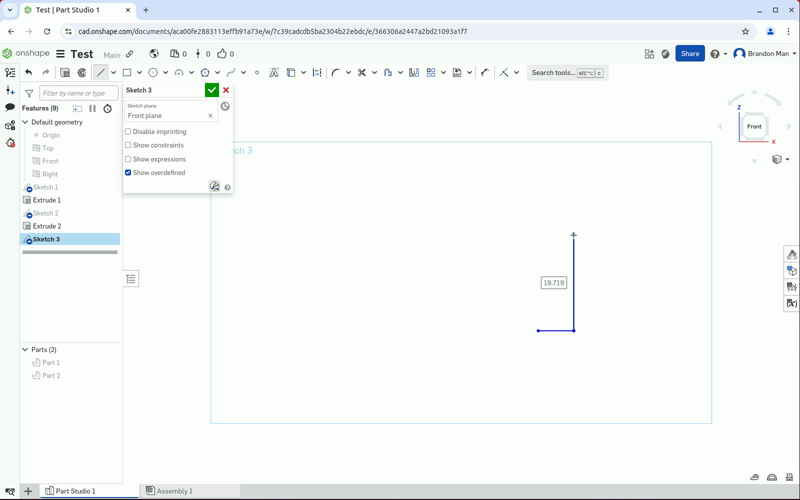
mouse_move(589, 234)
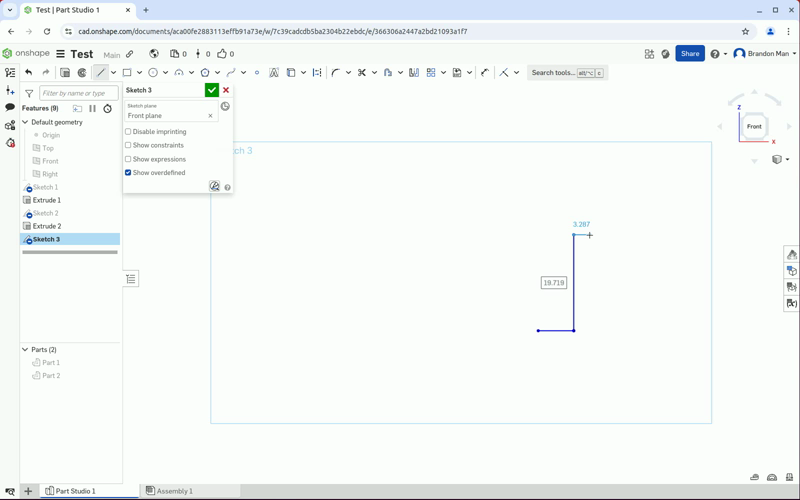
mouse_move(538, 234)
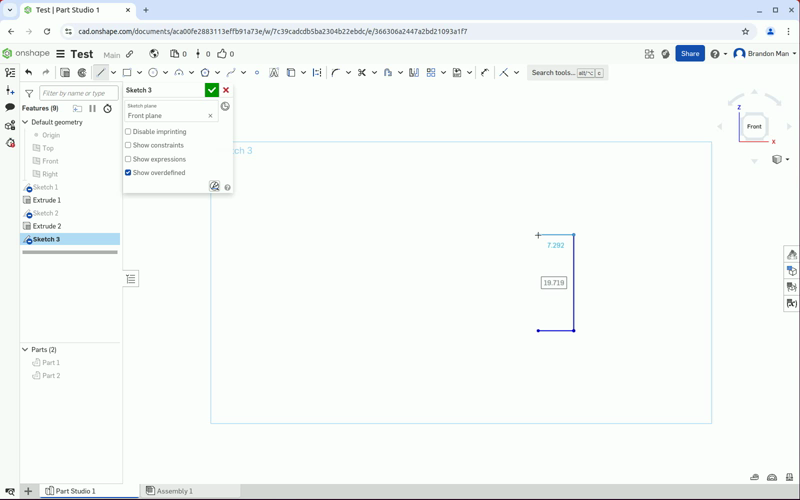
click(538, 234)
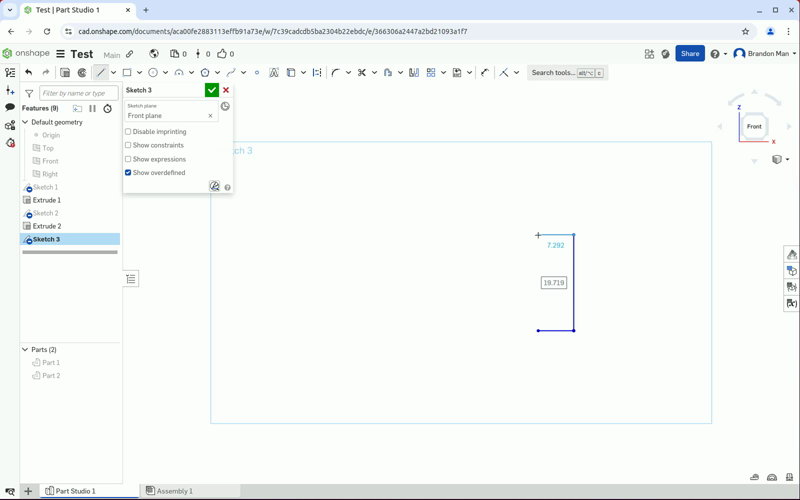
key_up(shift)
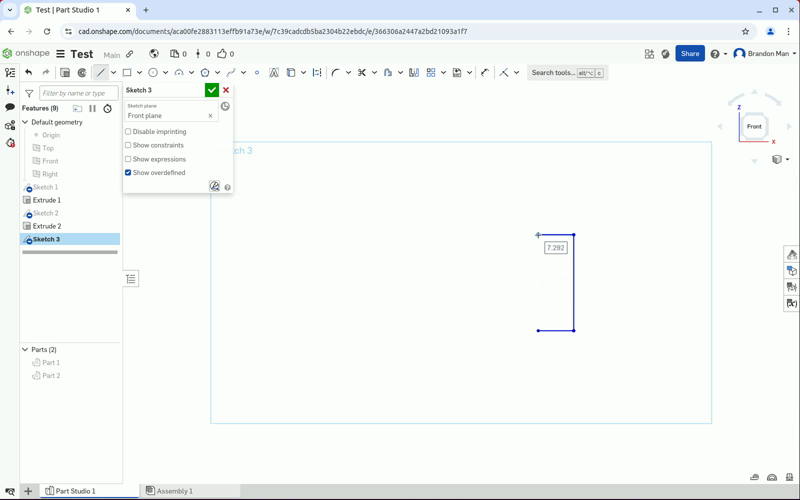
key_down(shift)
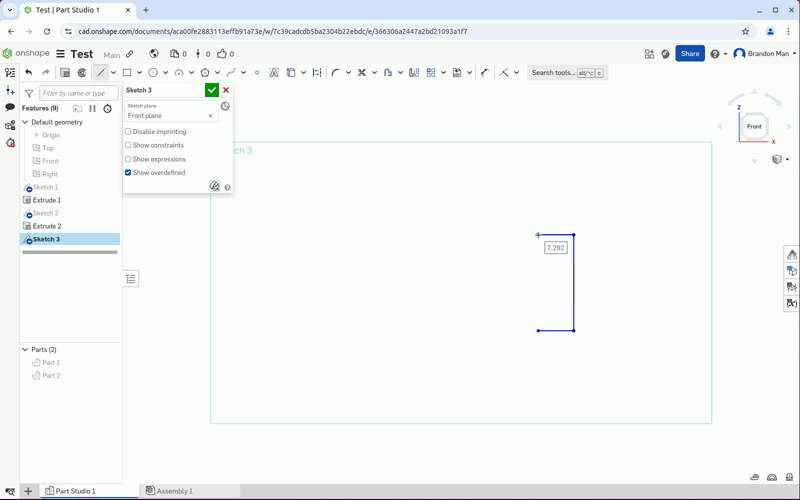
mouse_move(538, 330)
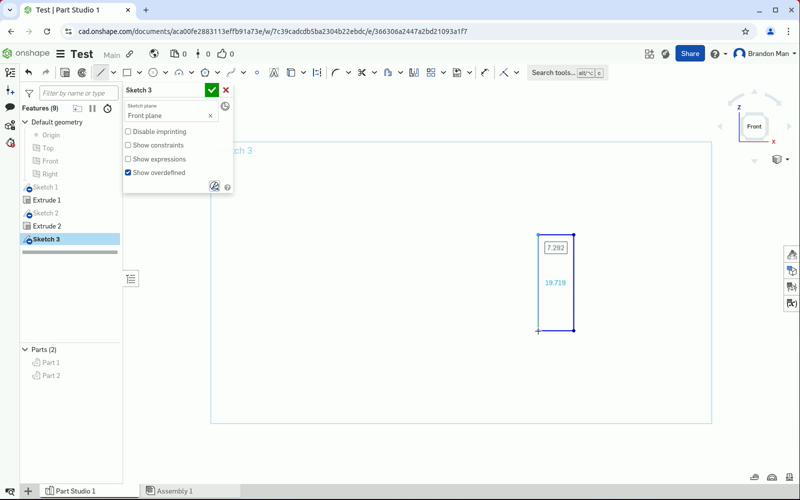
key_up(shift)
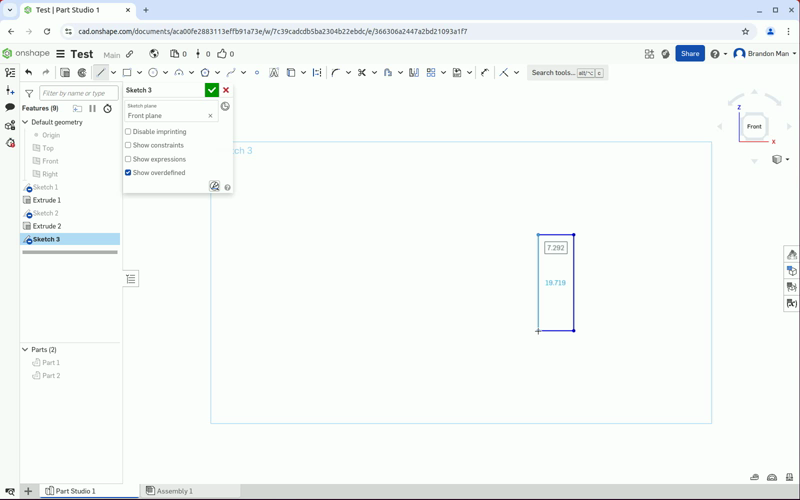
click(538, 330)
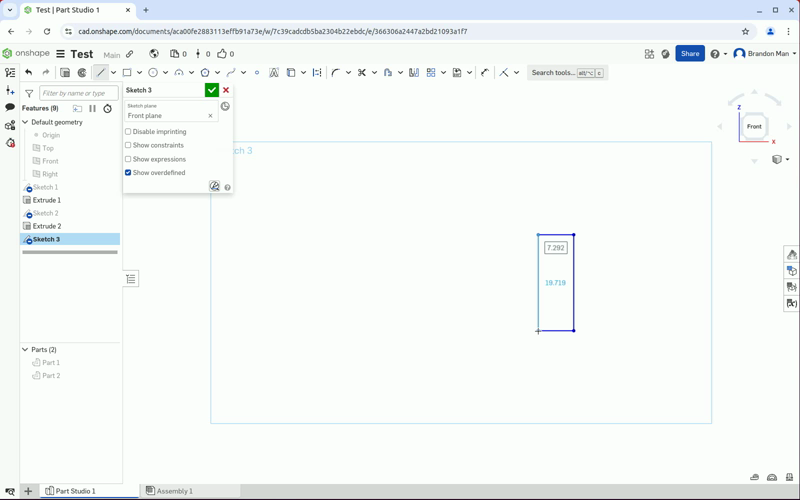
key(esc)
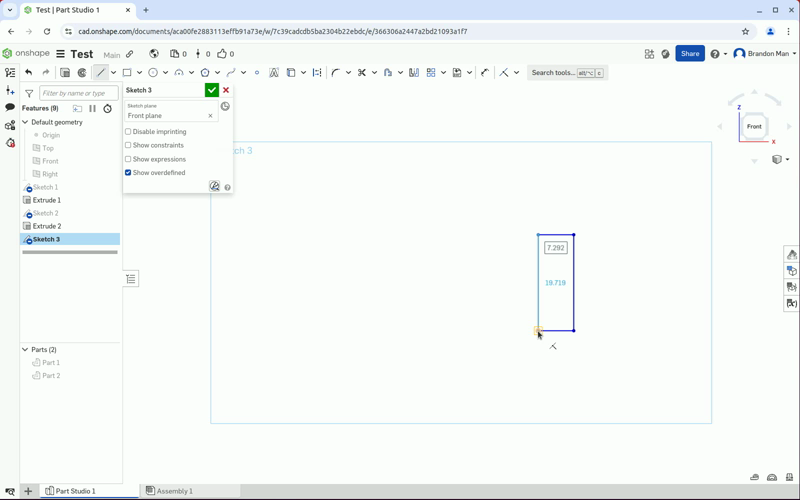
mouse_move(552, 310)
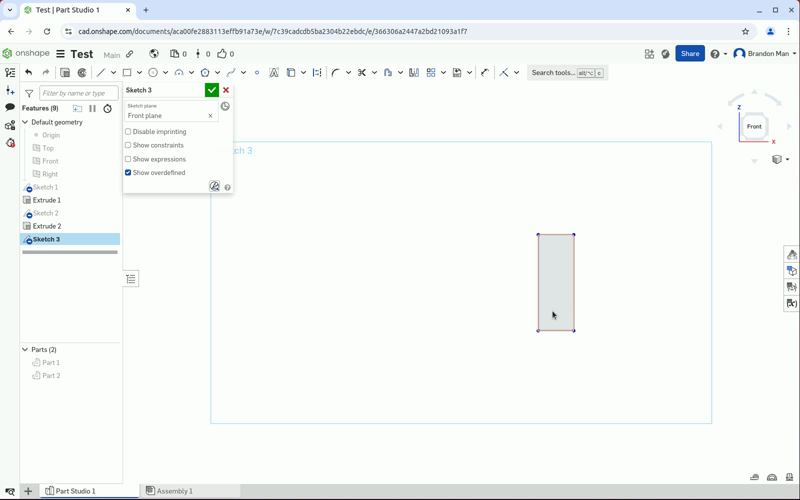
click(552, 310)
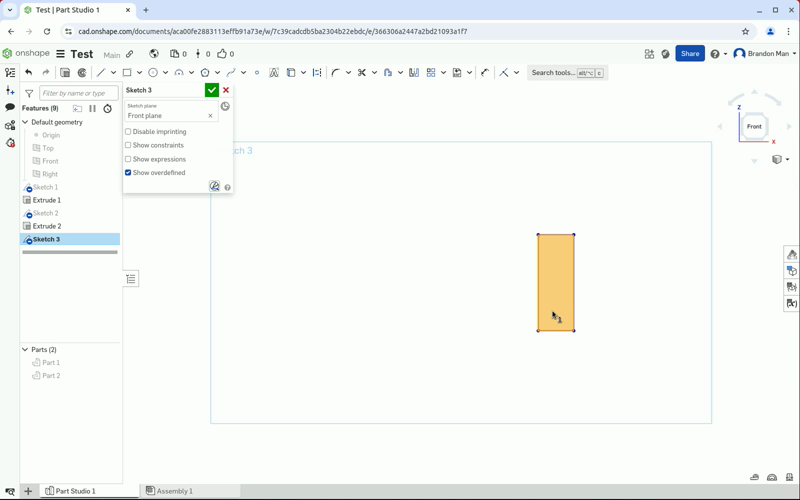
mouse_move(73, 352)
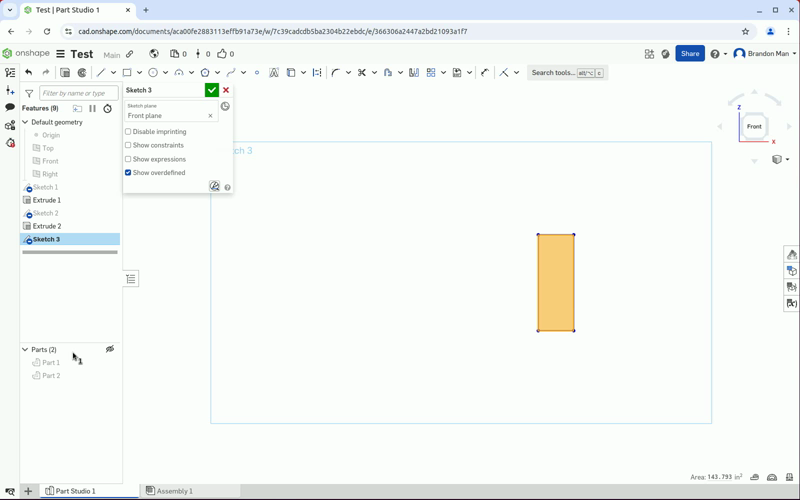
key(shift+y)
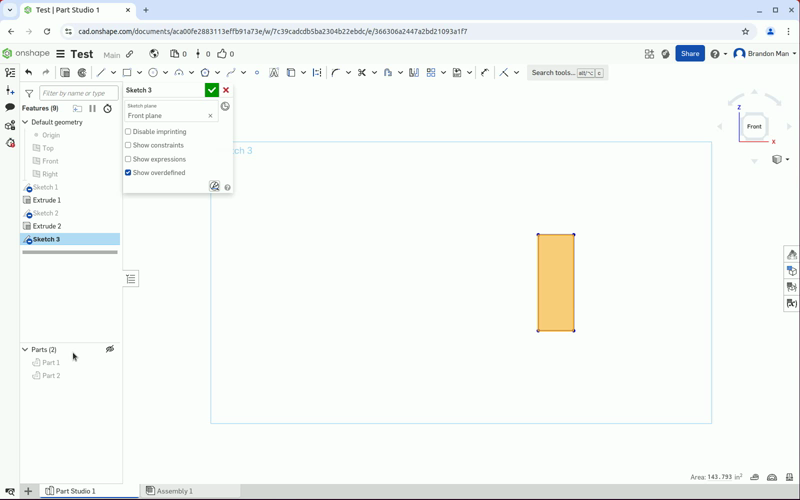
key(shift+e)
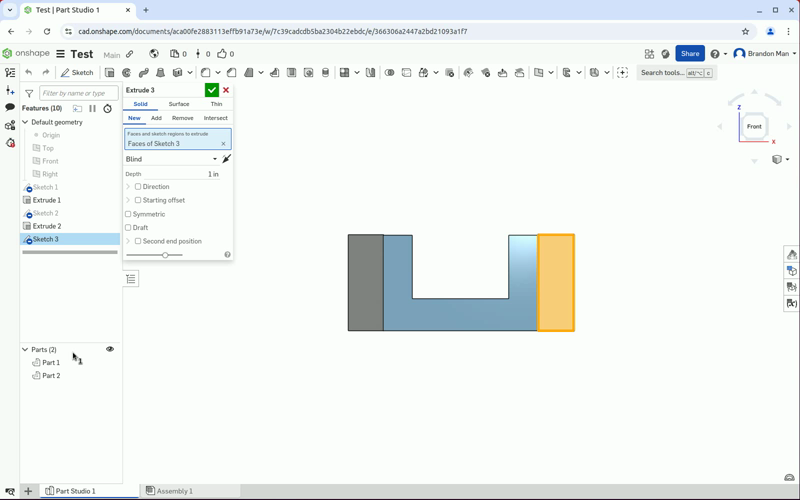
mouse_move(143, 106)
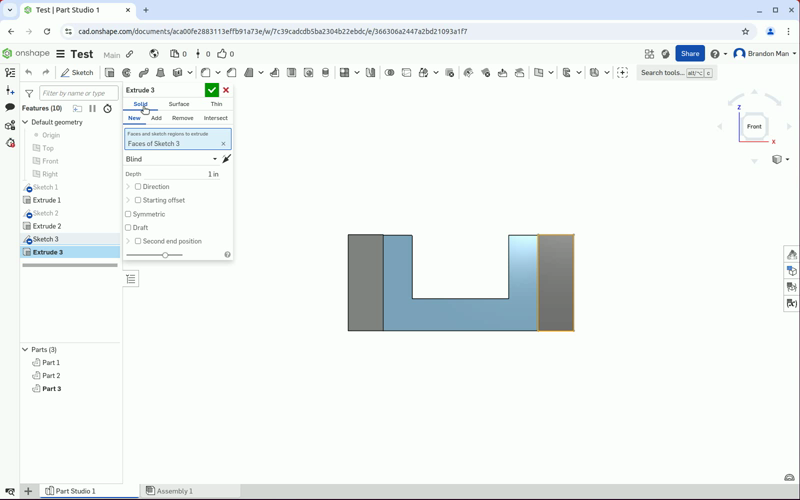
click(143, 106)
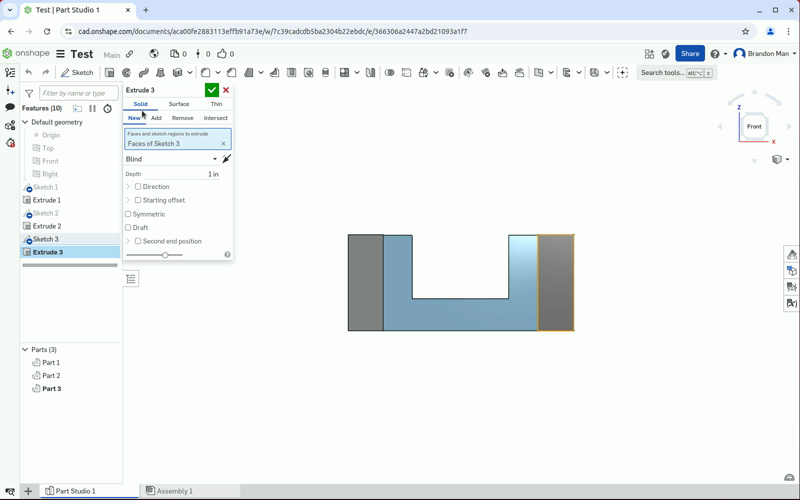
mouse_move(137, 120)
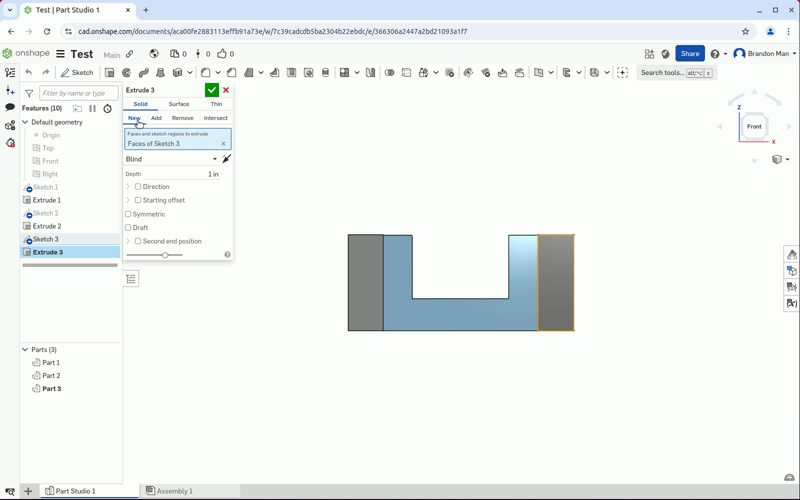
click(137, 120)
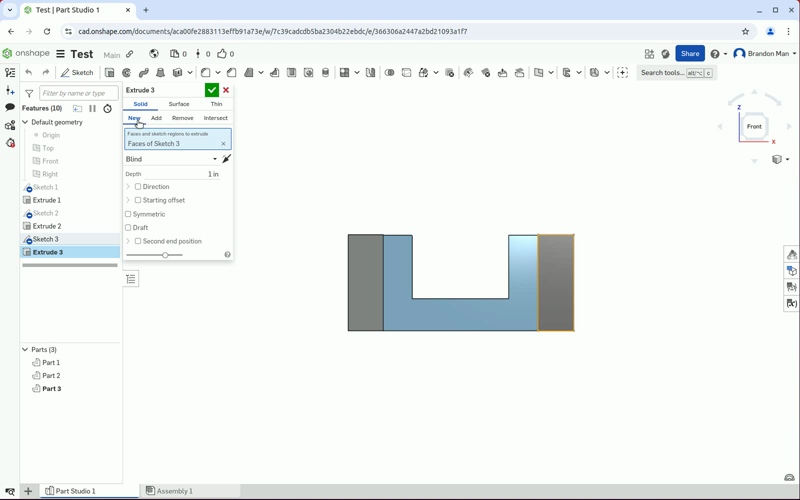
key(tab, 4)
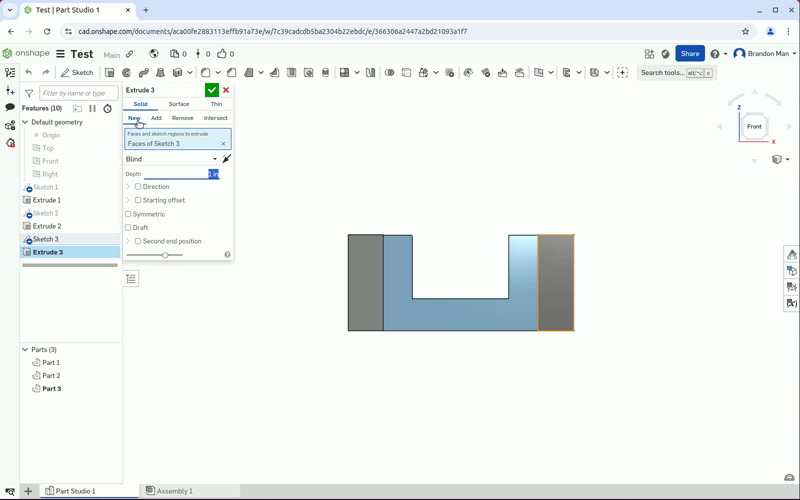
text(10.591)
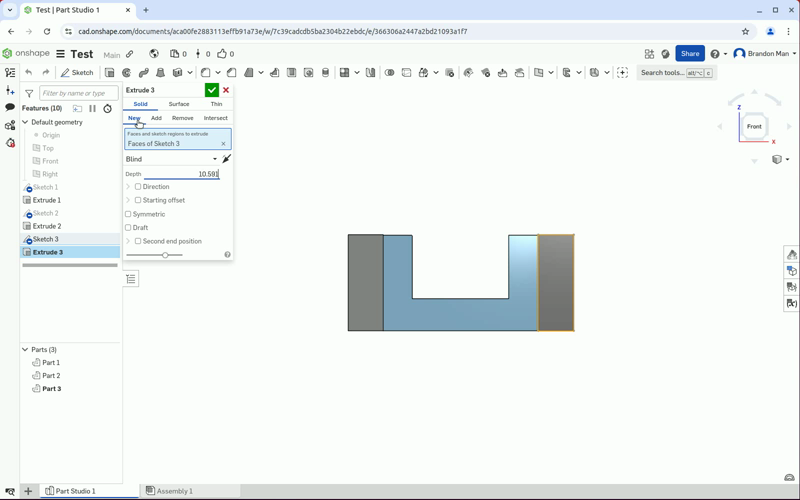
key(enter)
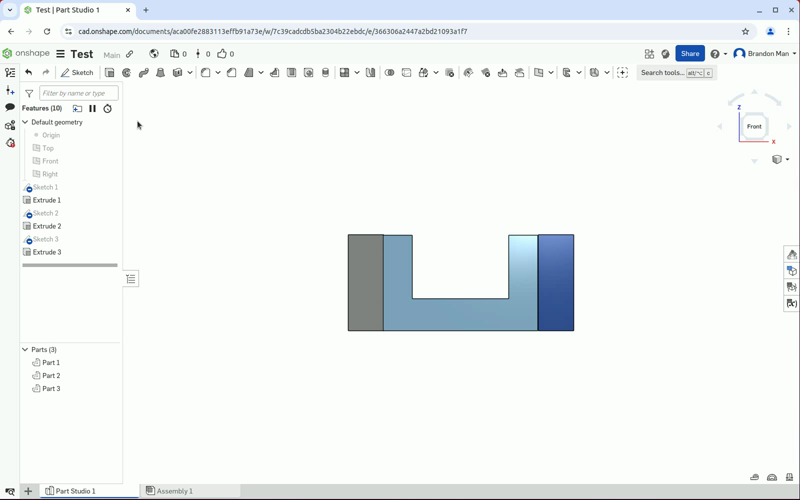
key(shift+h)
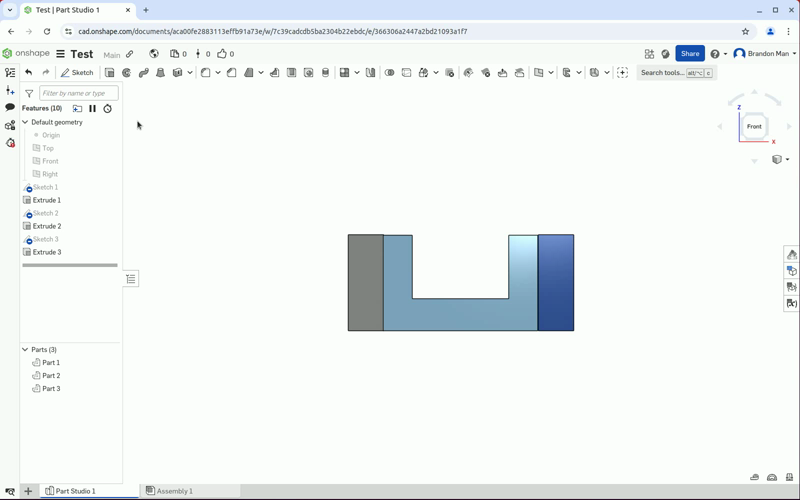
key(shift+h)
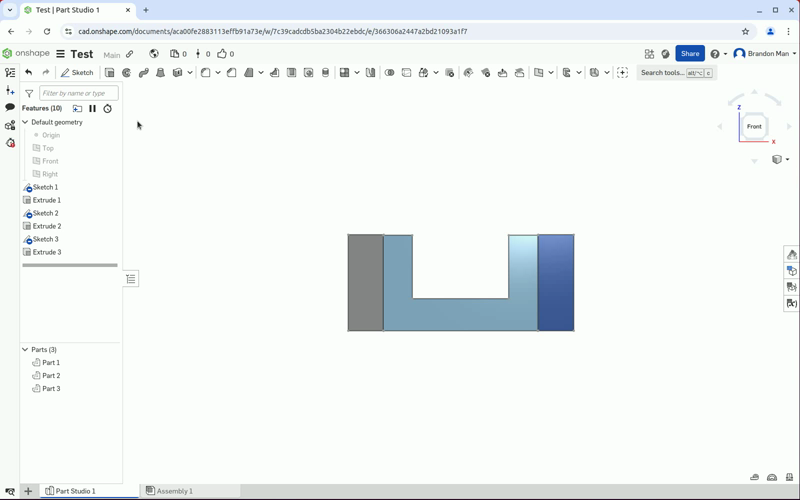
key(shift+7)
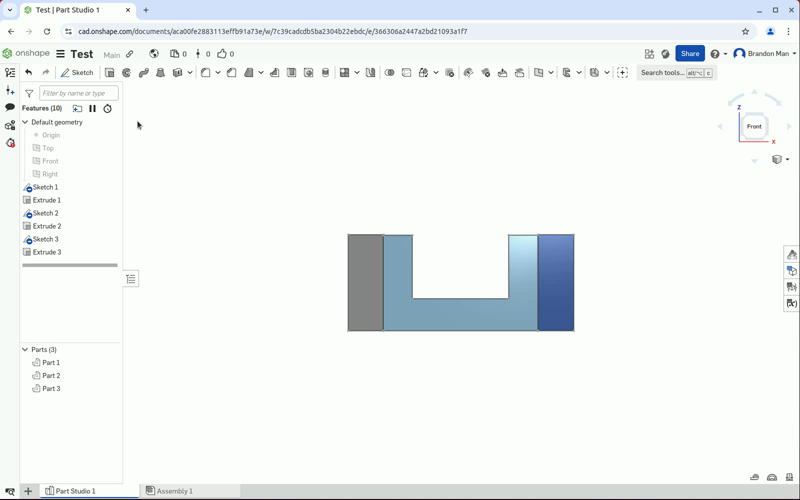
key(left, 2)
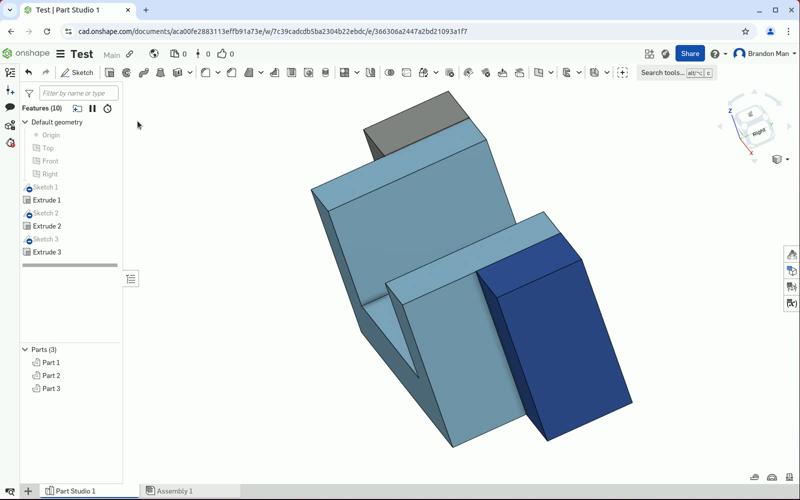
key(down, 2)
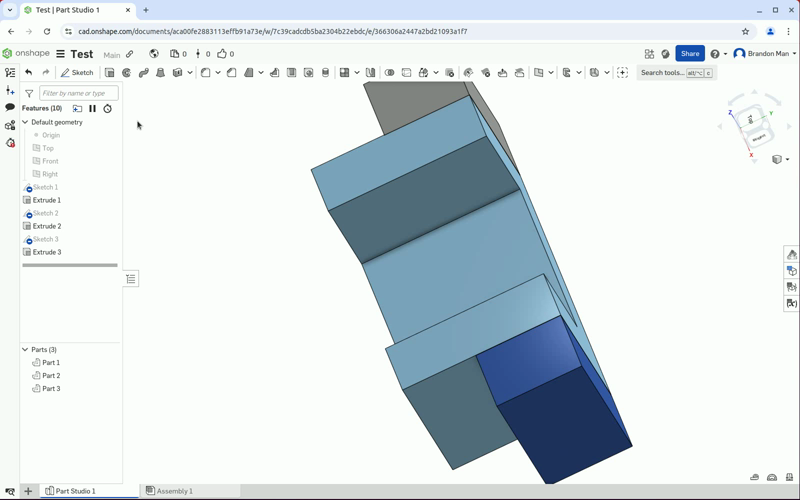
key(up, 2)
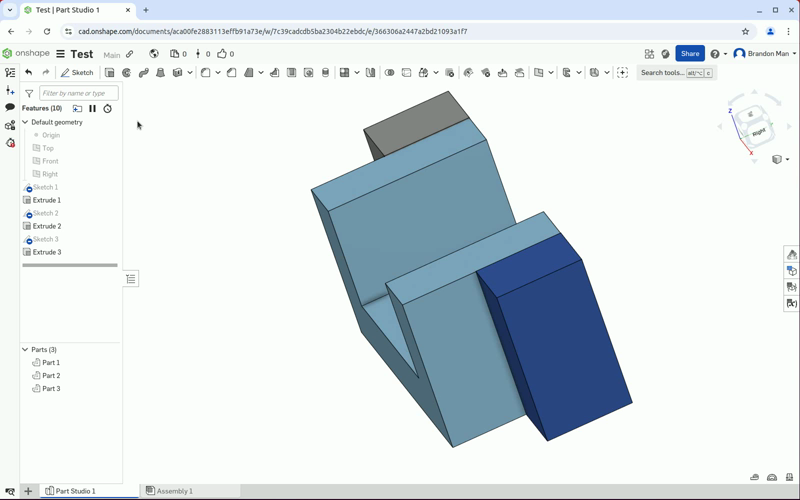
key(right, 2)
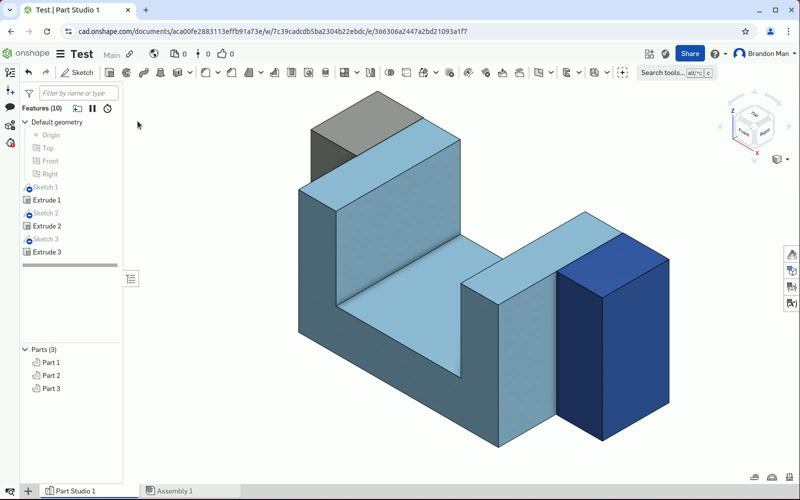
mouse_move(73, 189)
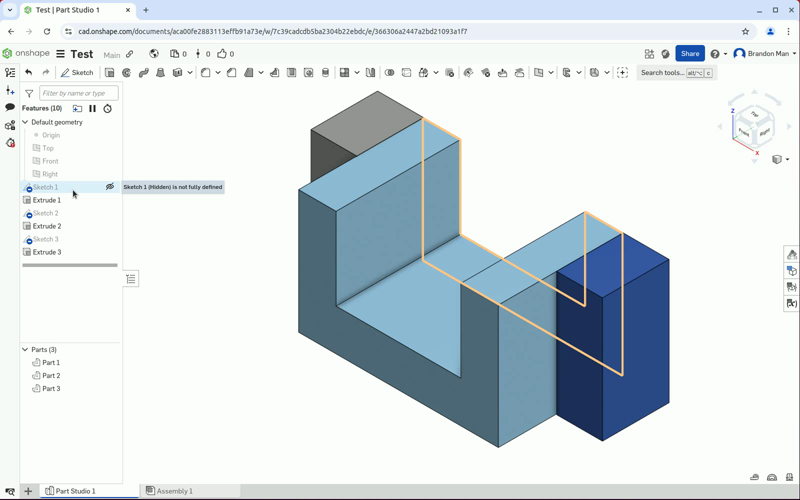
click(73, 189)